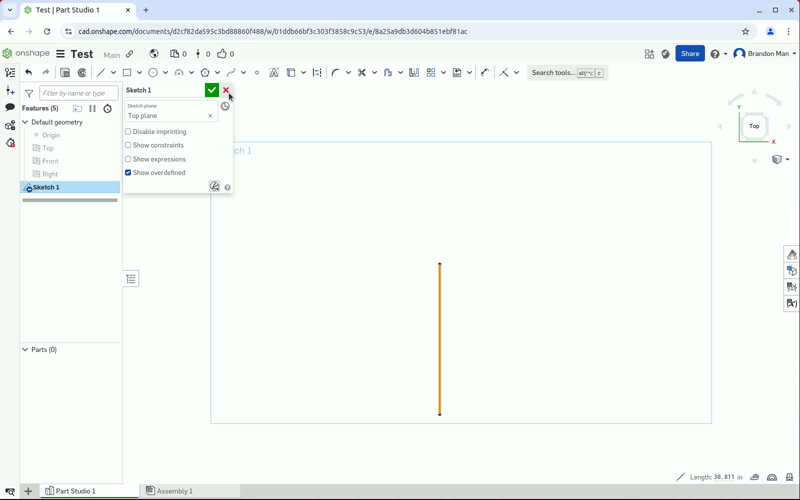
key(shift+h)
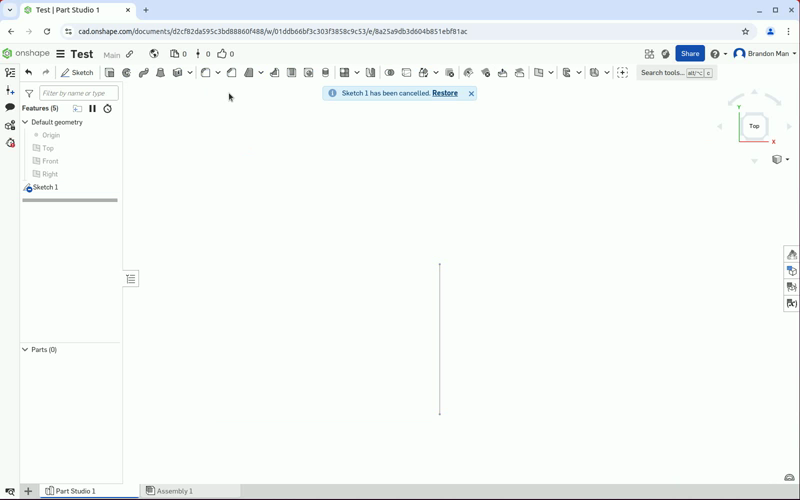
key(shift+s)
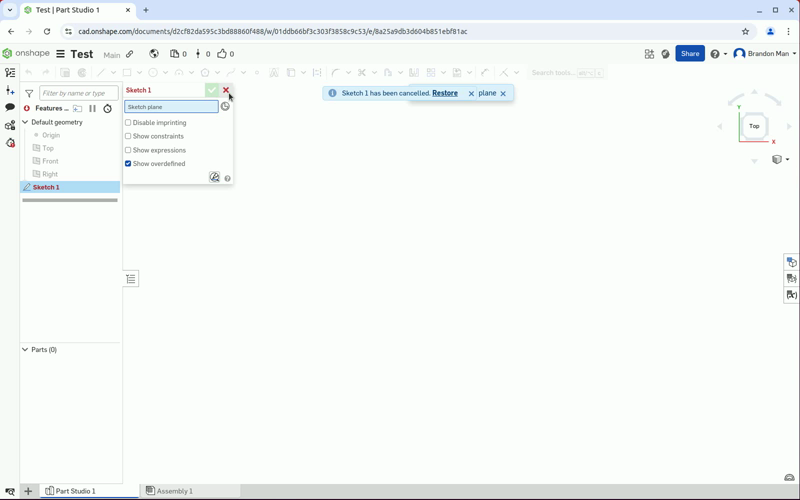
mouse_move(73, 150)
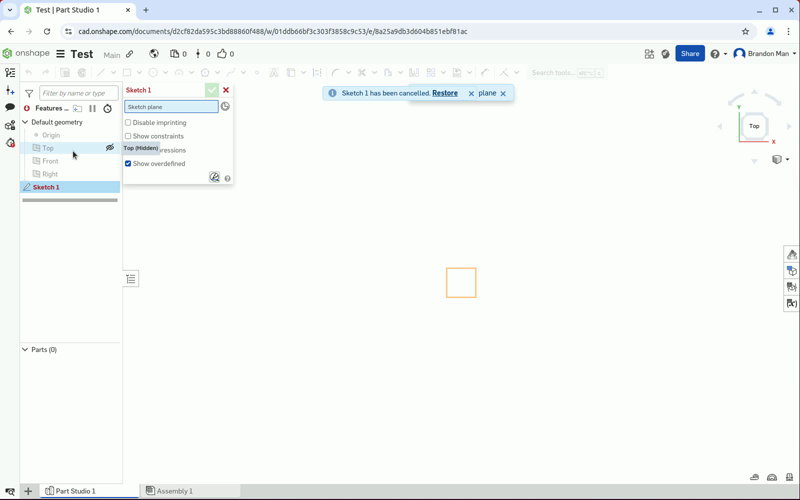
click(73, 150)
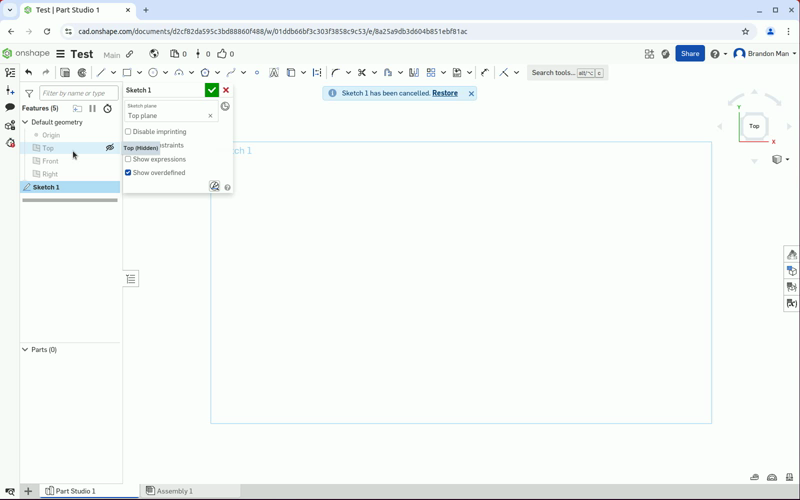
mouse_move(73, 352)
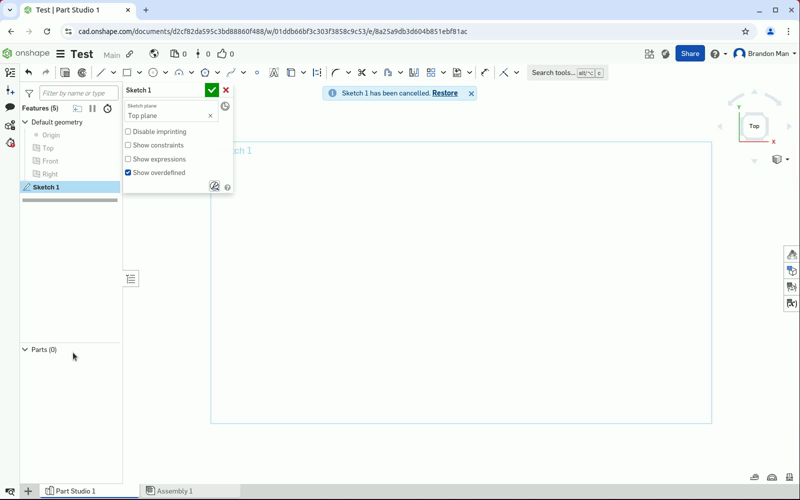
key(y)
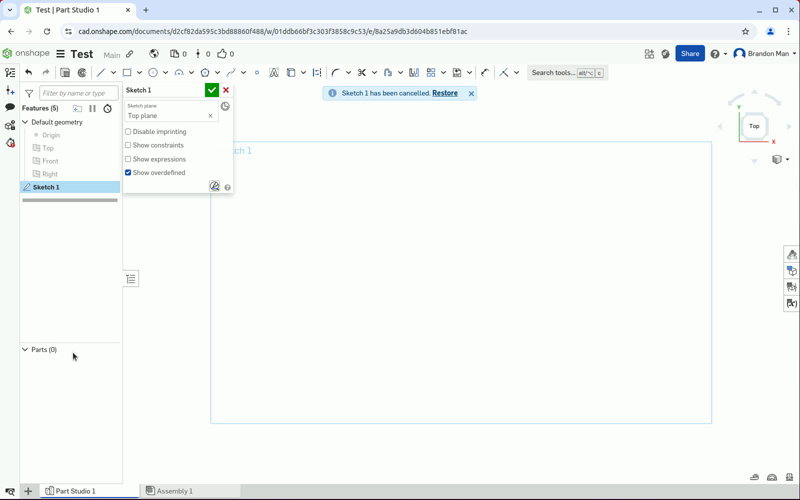
key(l)
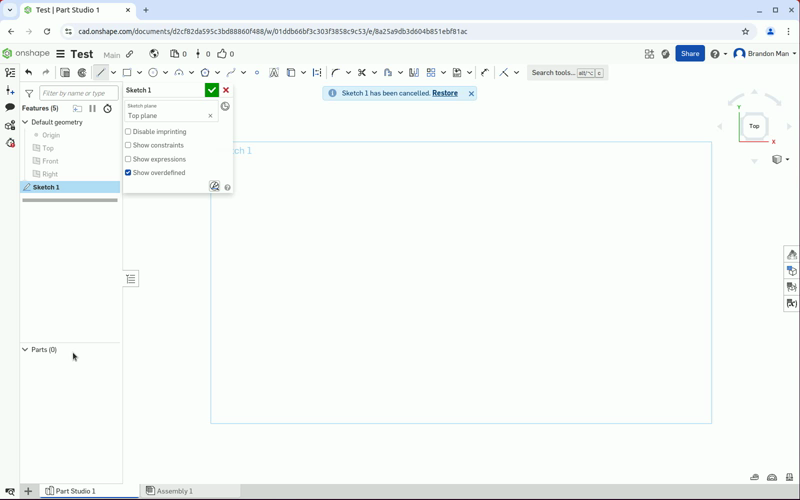
key_down(shift)
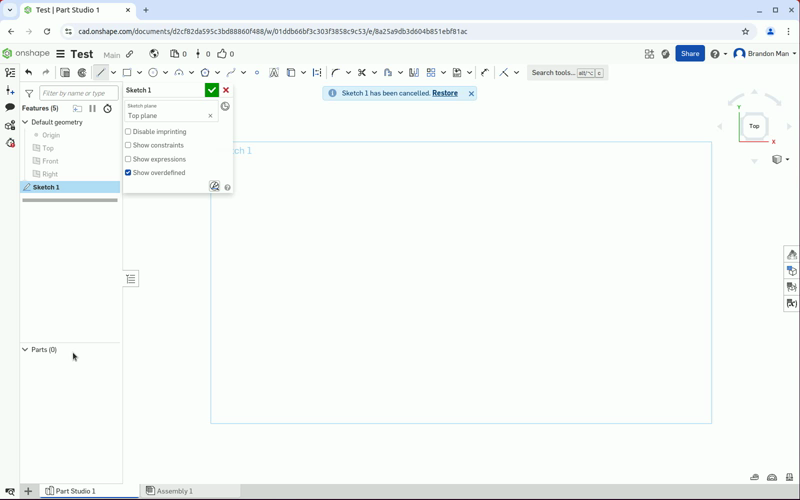
mouse_move(348, 357)
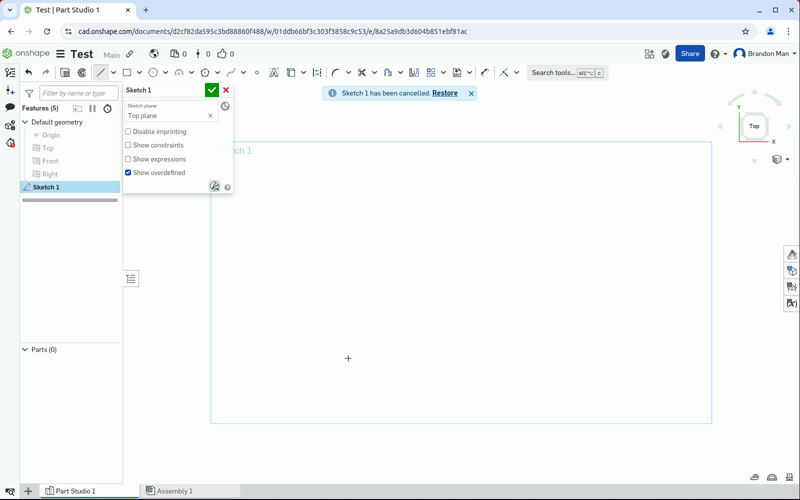
click(348, 357)
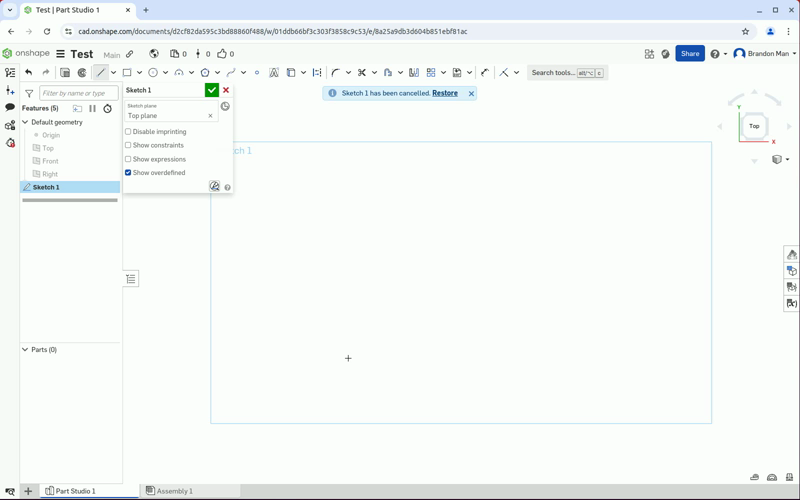
key_up(shift)
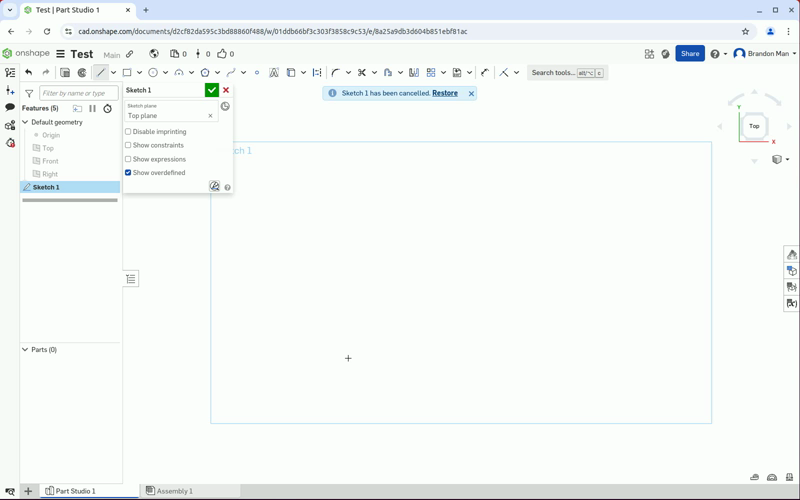
key_down(shift)
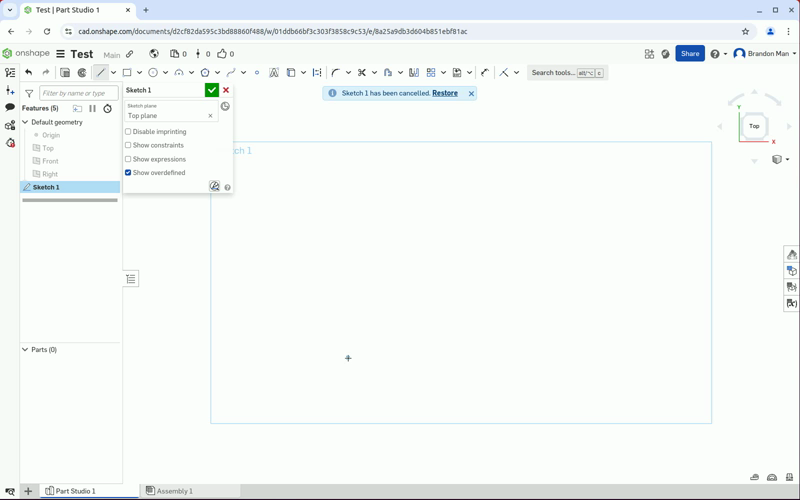
mouse_move(572, 357)
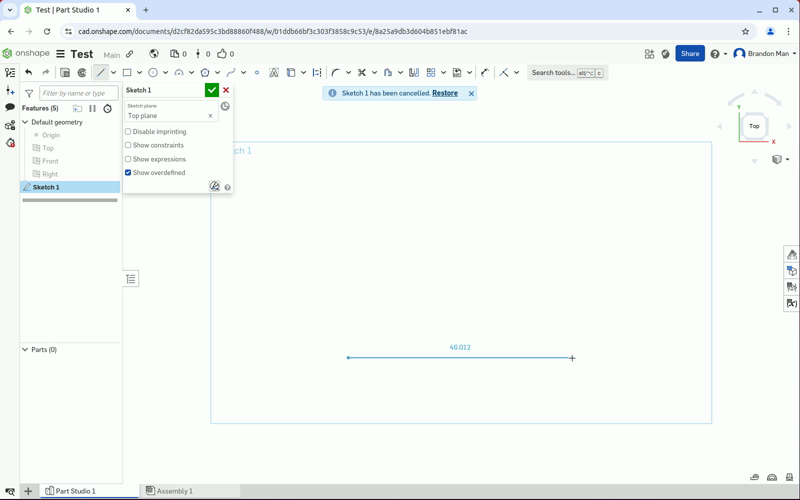
click(572, 357)
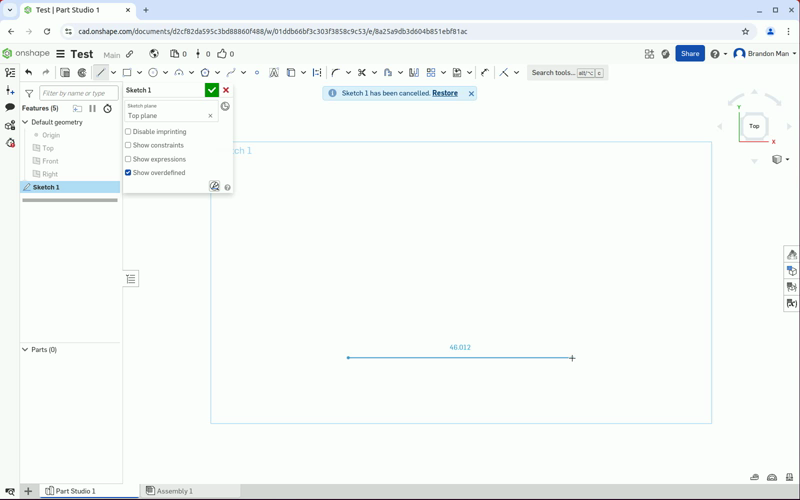
key_up(shift)
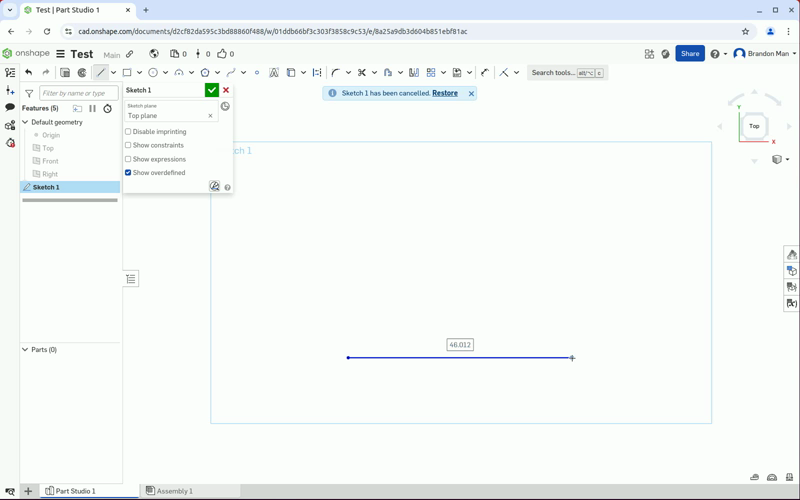
key_down(shift)
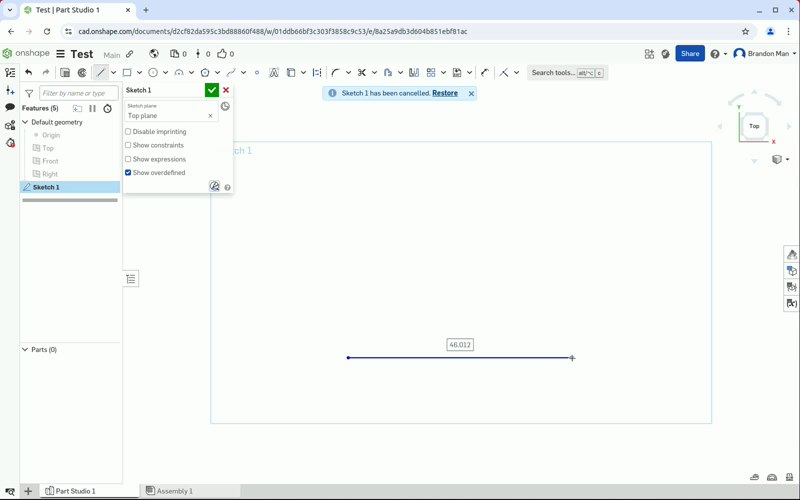
mouse_move(572, 209)
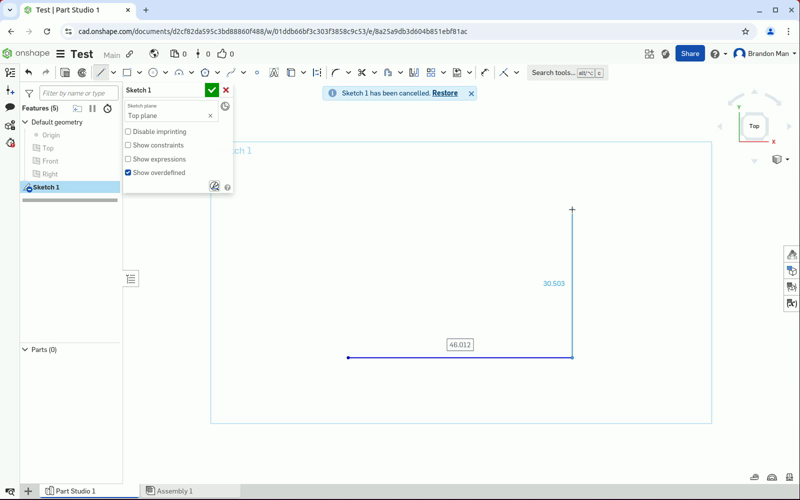
click(572, 209)
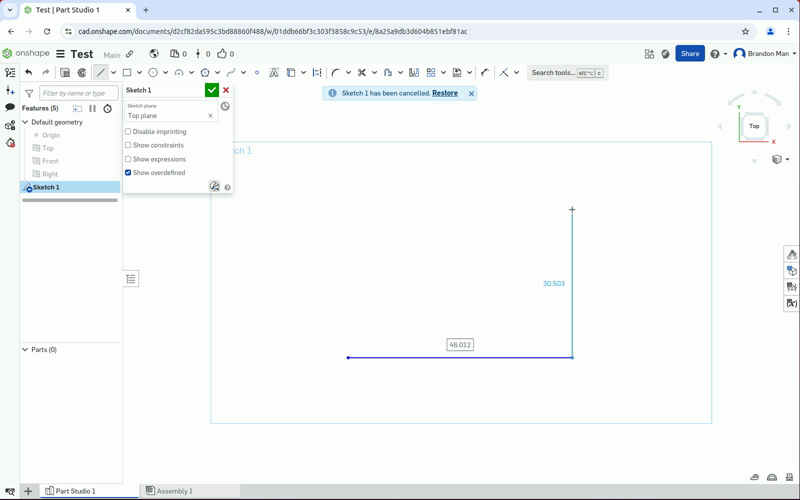
key_up(shift)
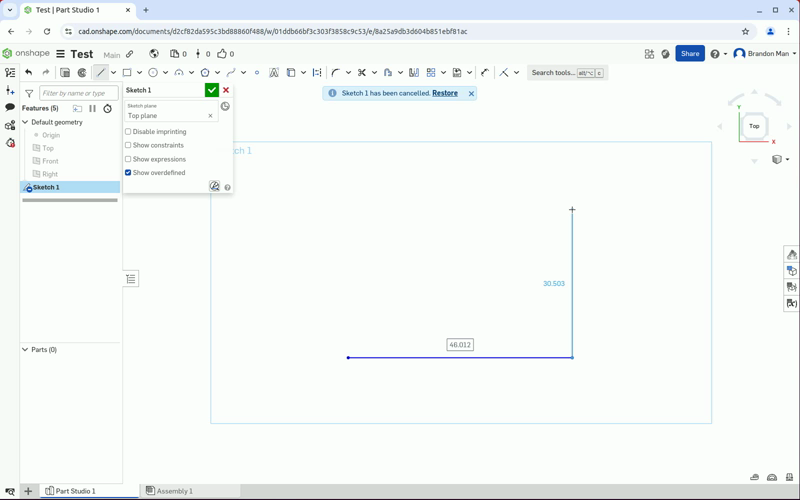
key_down(shift)
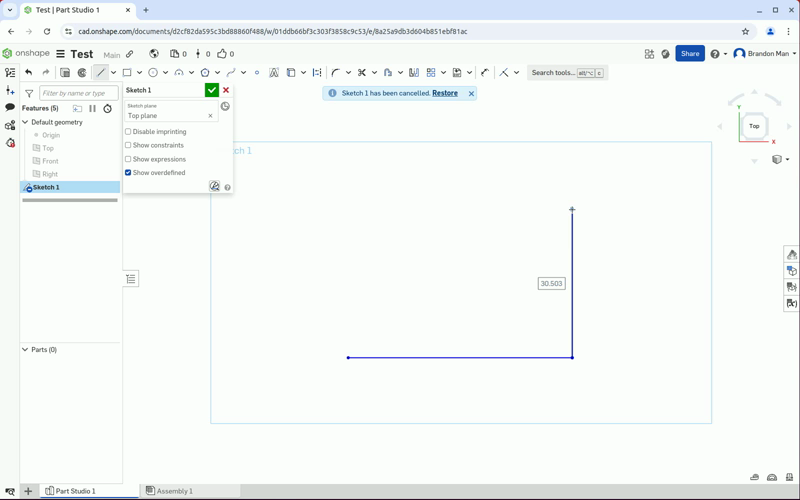
mouse_move(348, 209)
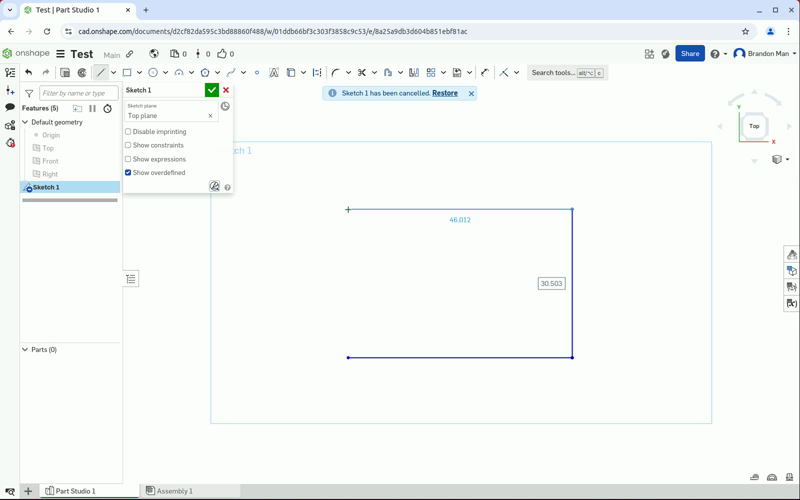
click(348, 209)
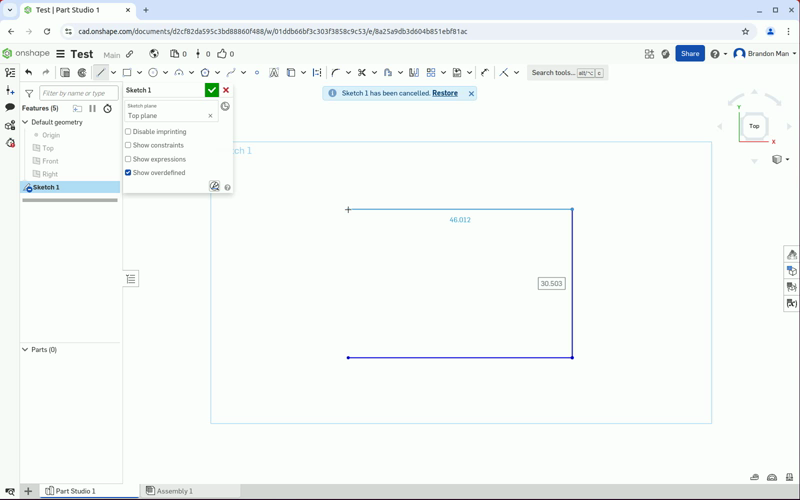
key_up(shift)
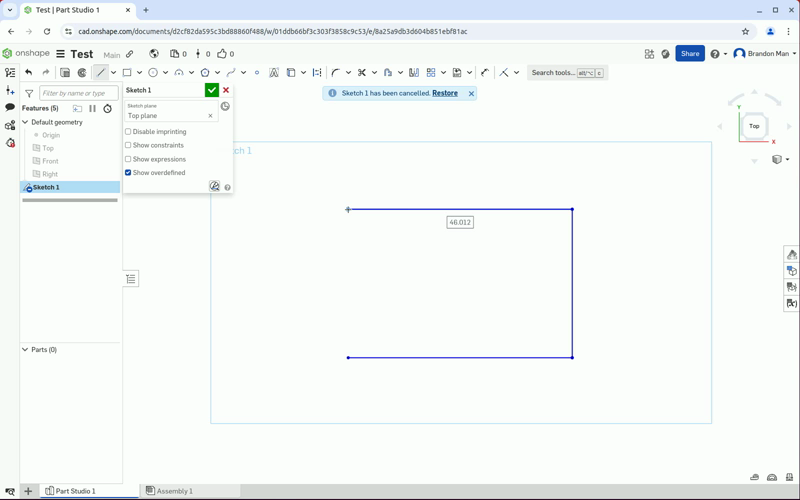
key_down(shift)
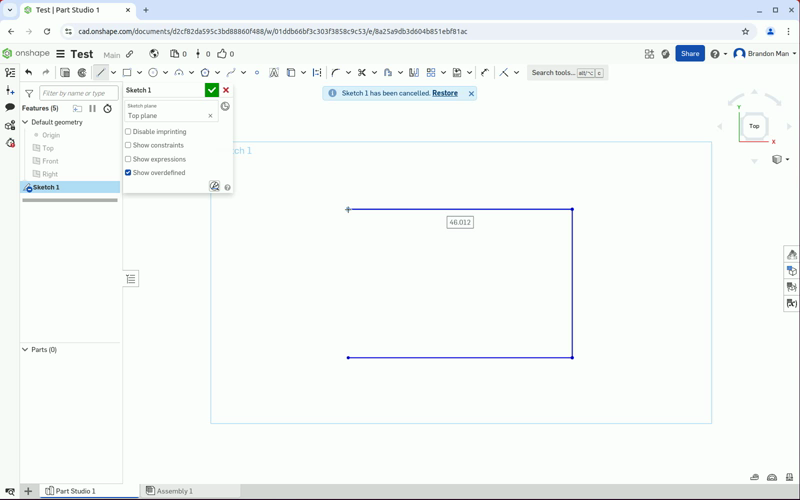
mouse_move(348, 357)
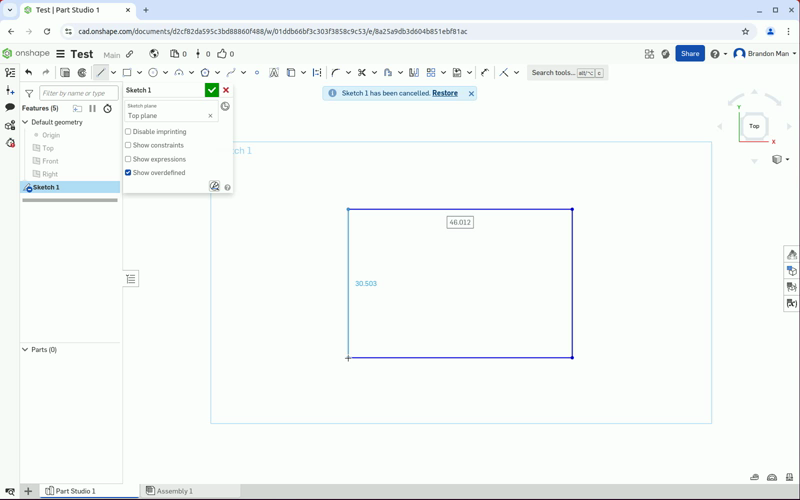
key_up(shift)
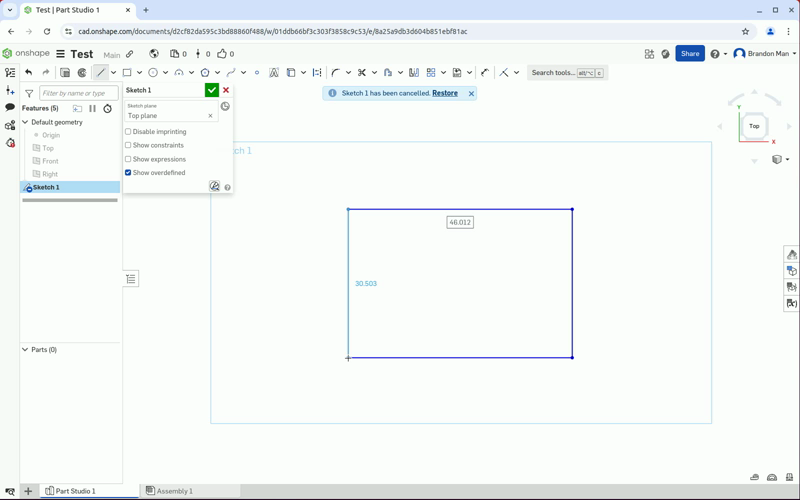
click(348, 357)
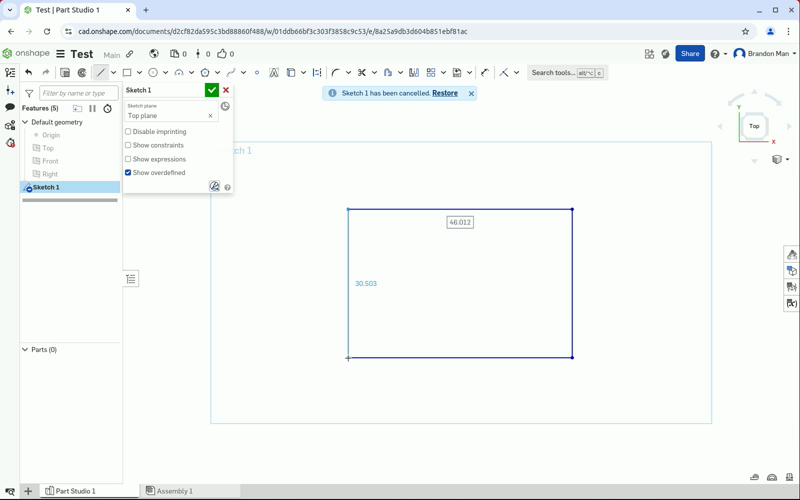
key(esc)
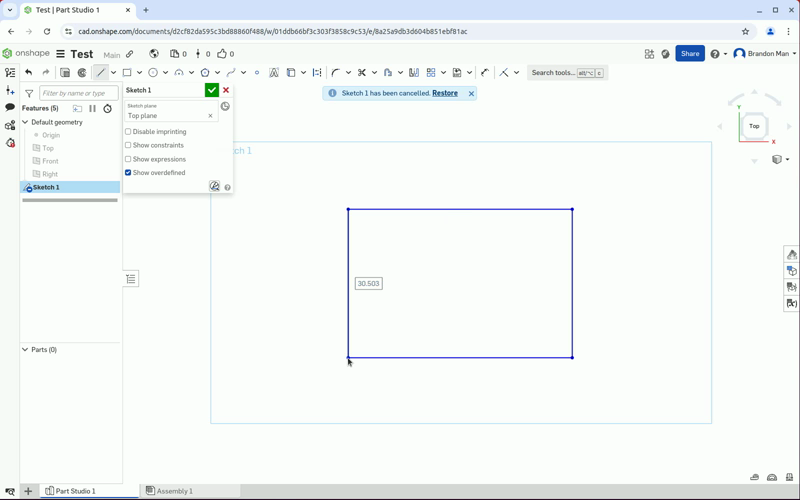
mouse_move(404, 273)
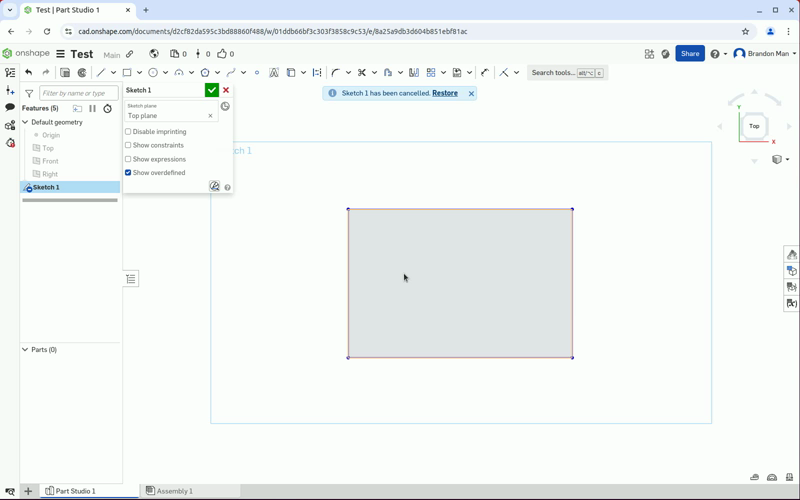
click(404, 273)
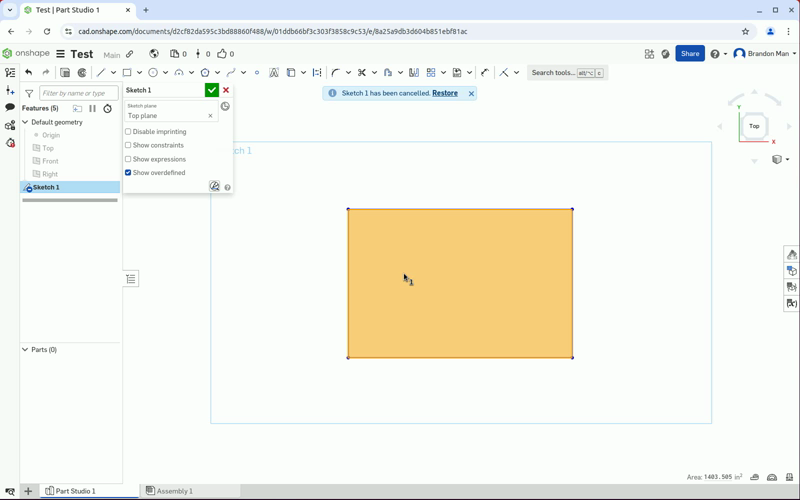
mouse_move(73, 352)
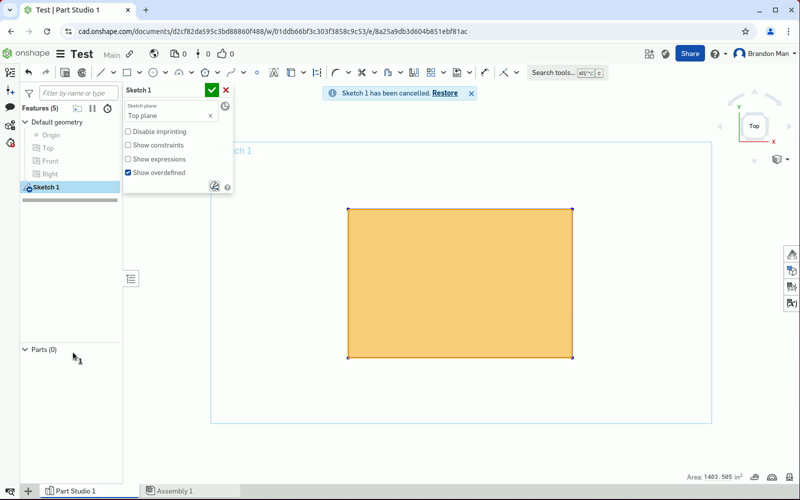
key(shift+y)
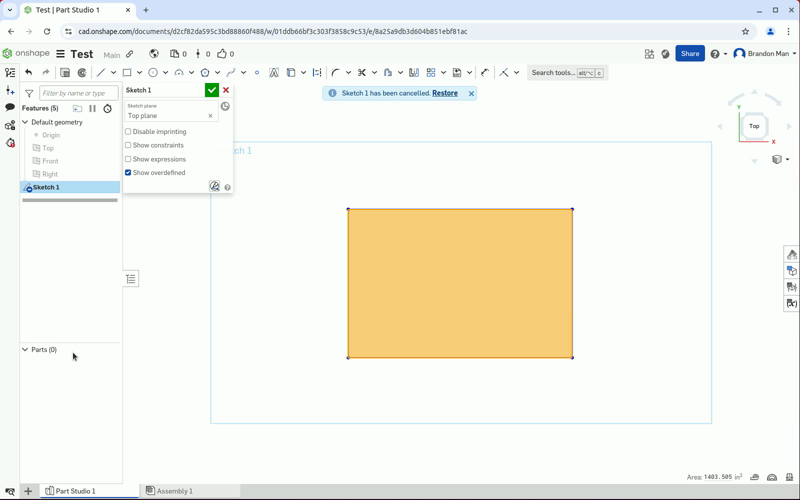
key(shift+e)
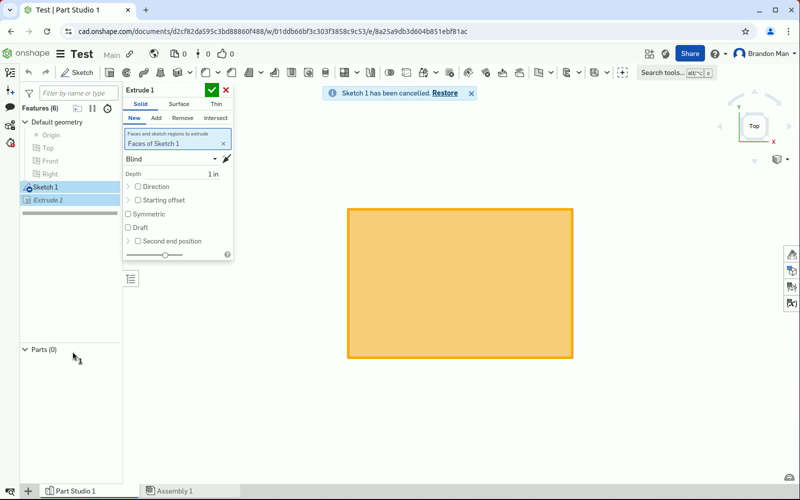
mouse_move(143, 106)
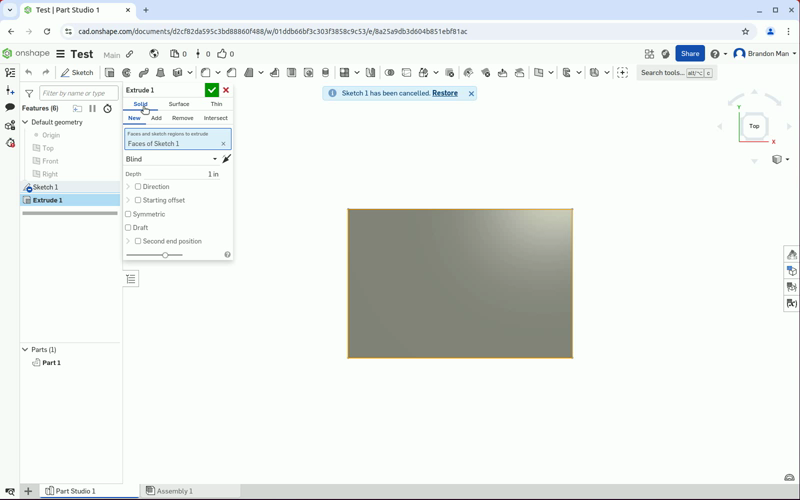
click(143, 106)
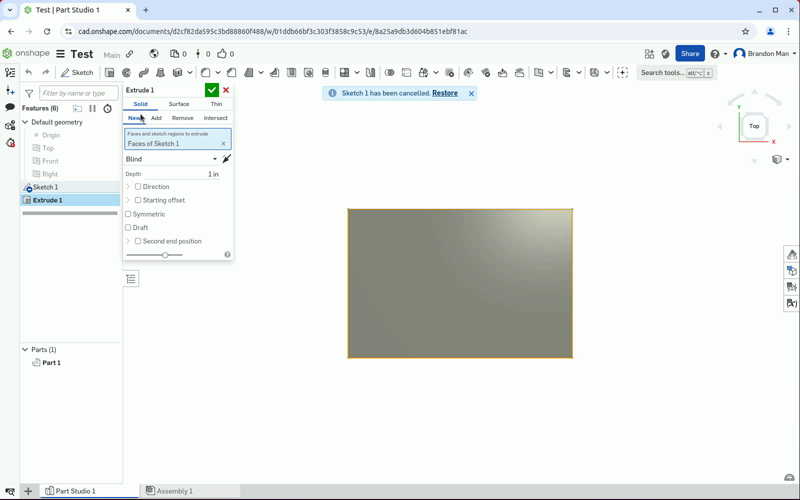
mouse_move(137, 120)
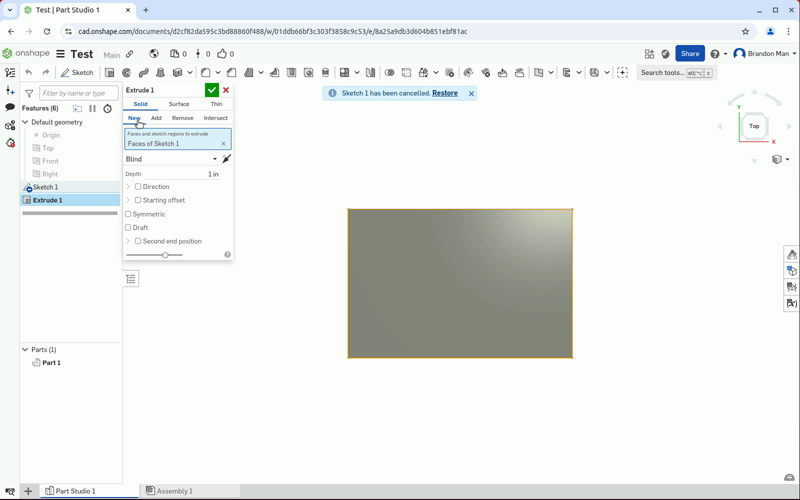
click(137, 120)
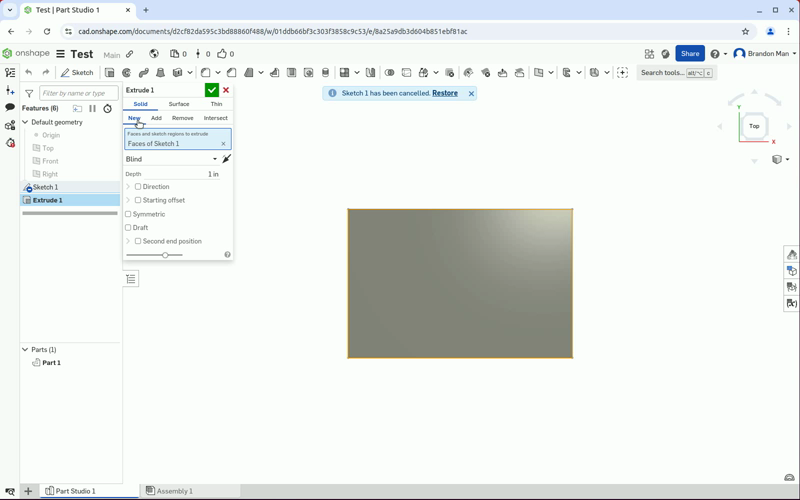
key(tab, 4)
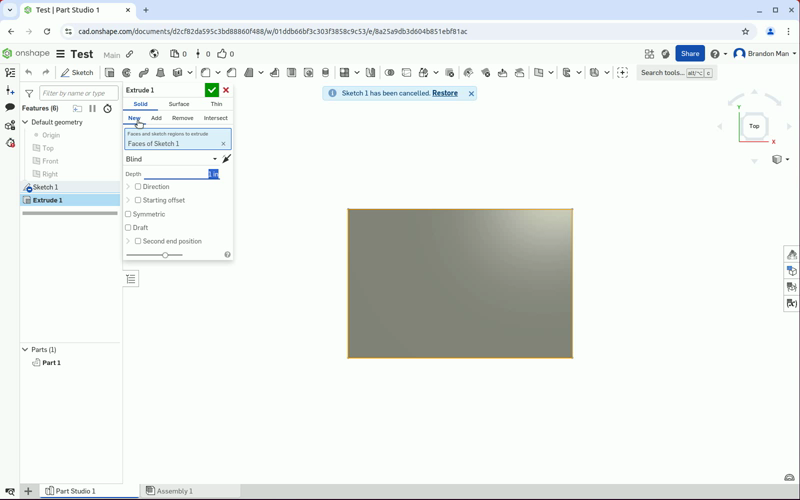
text(1.444)
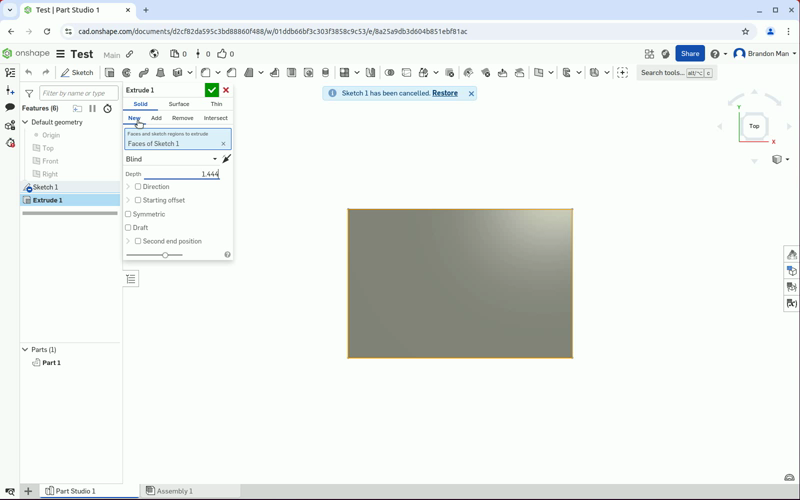
key(tab, 3)
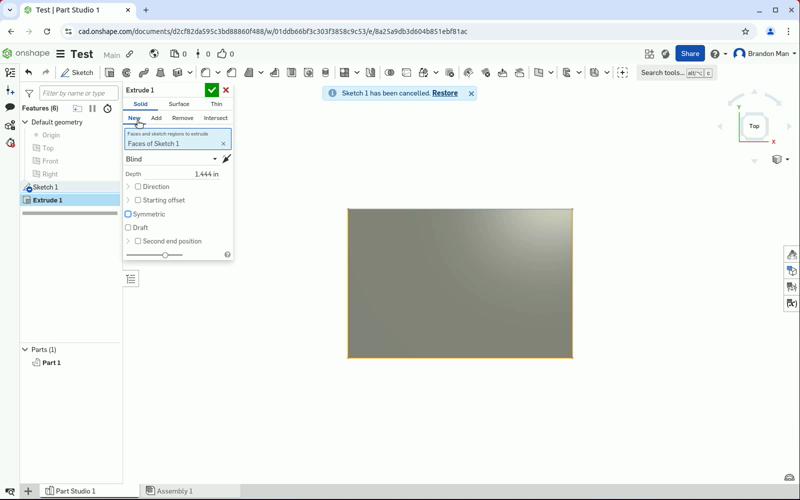
key(space)
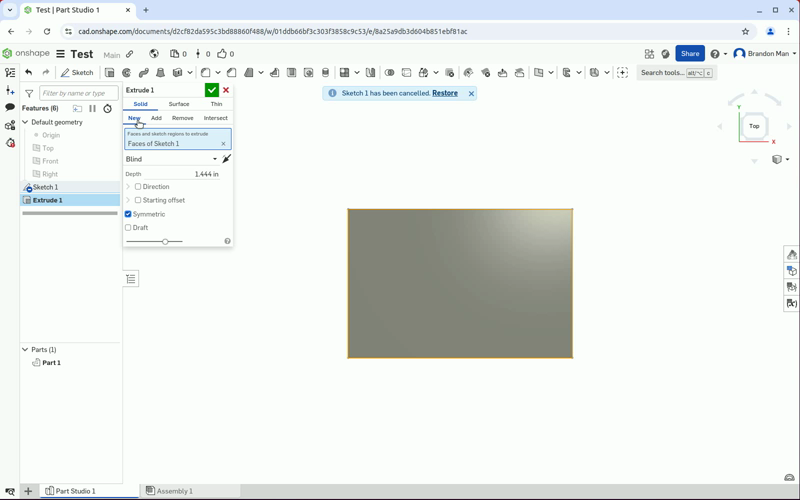
key(enter)
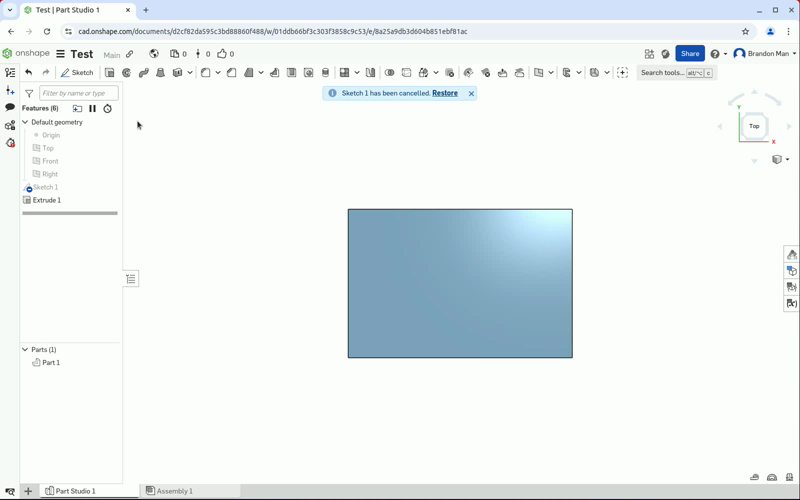
key(shift+h)
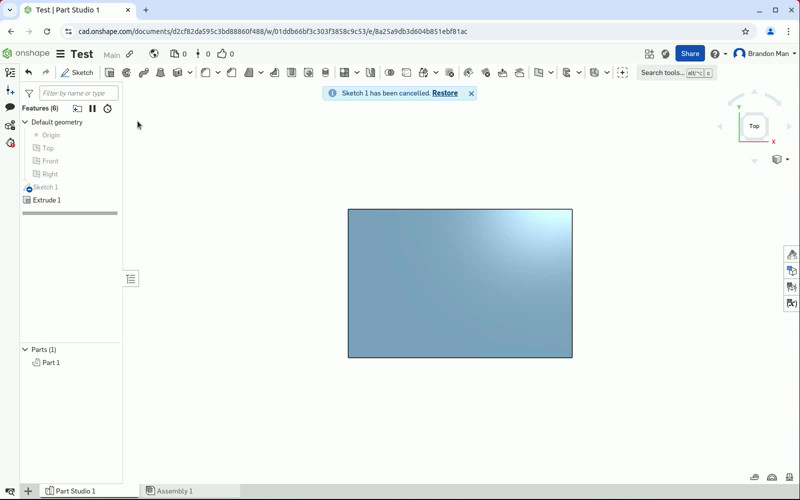
key(shift+h)
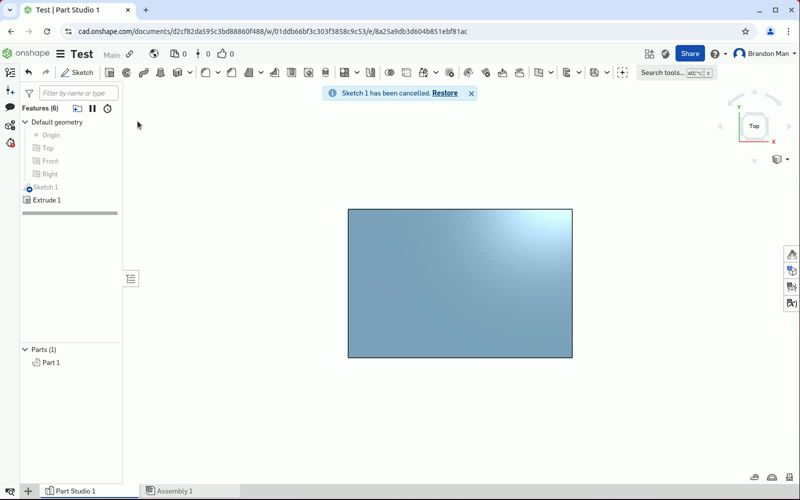
mouse_move(73, 189)
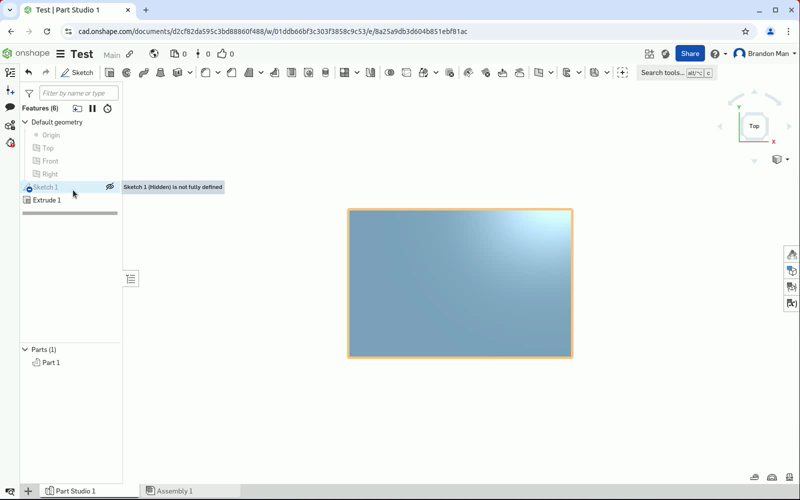
click(73, 189)
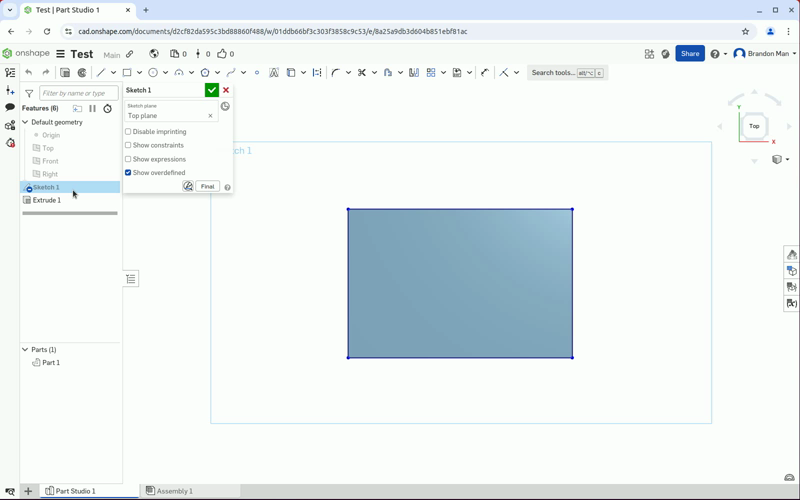
mouse_move(229, 92)
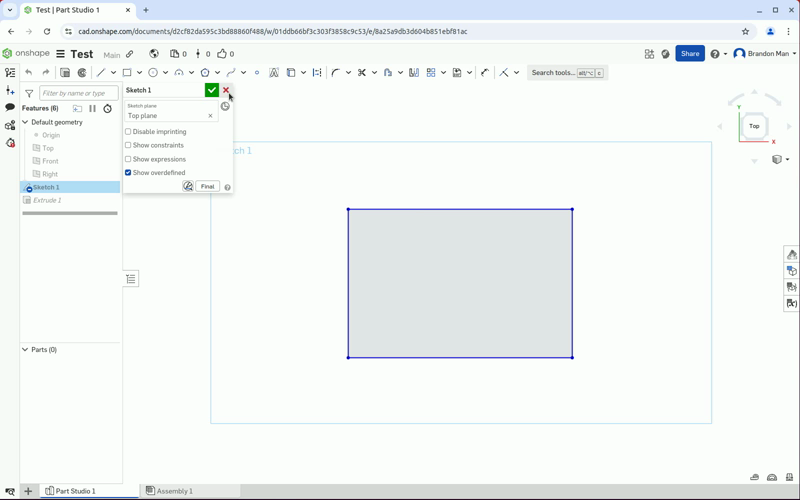
click(229, 92)
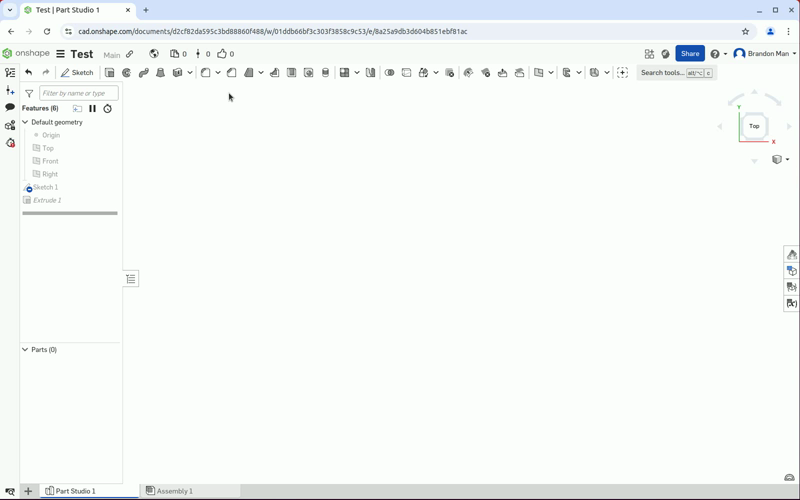
mouse_move(541, 75)
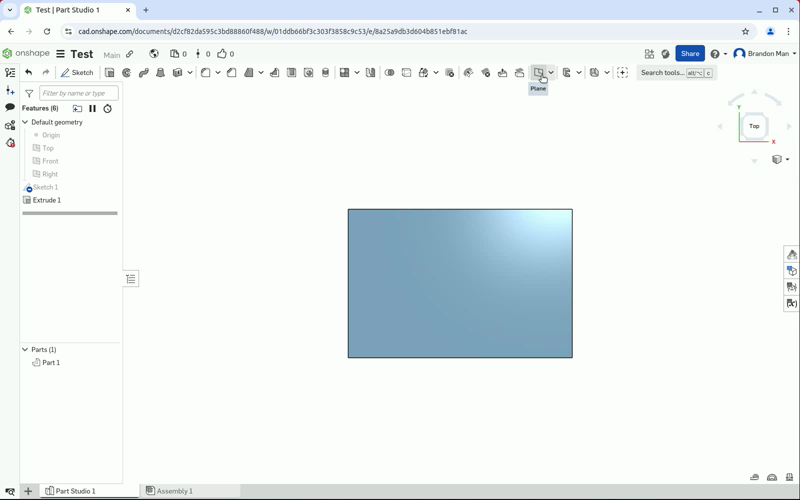
click(541, 75)
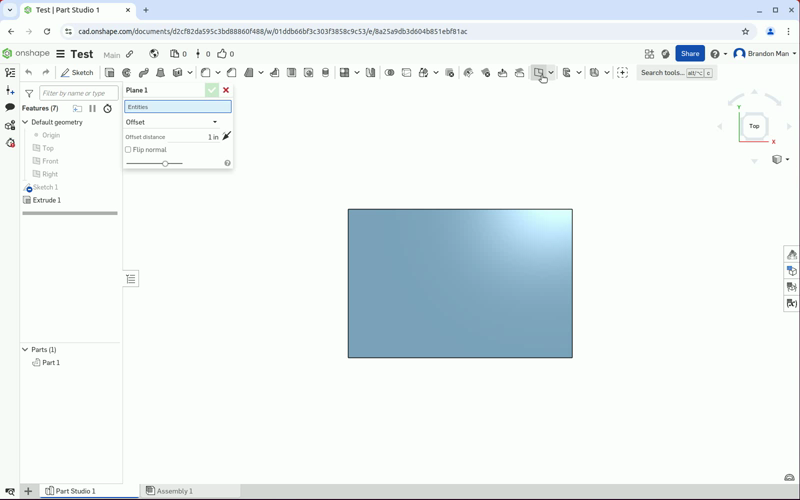
mouse_move(73, 150)
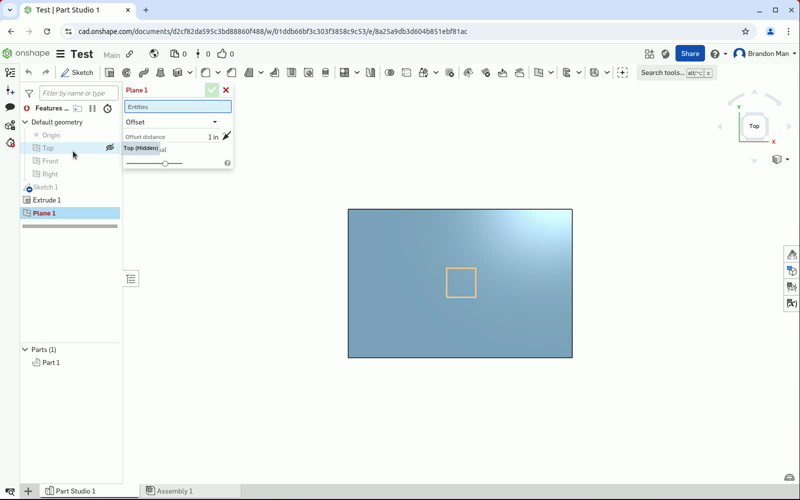
click(73, 150)
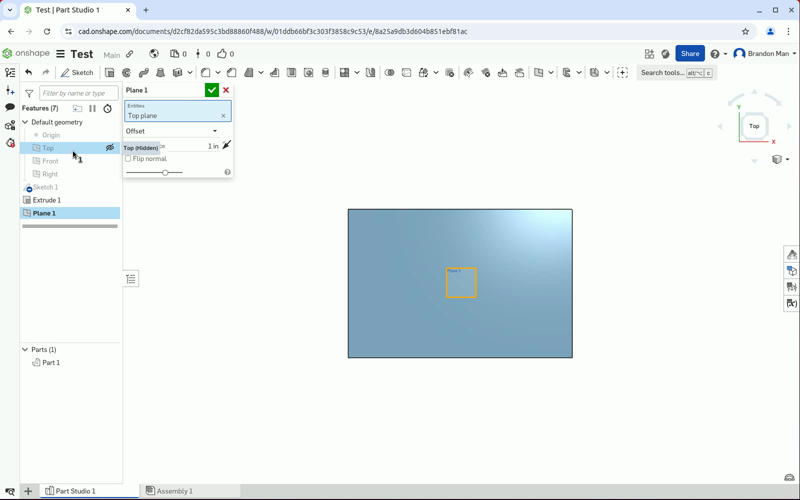
key(tab, 2)
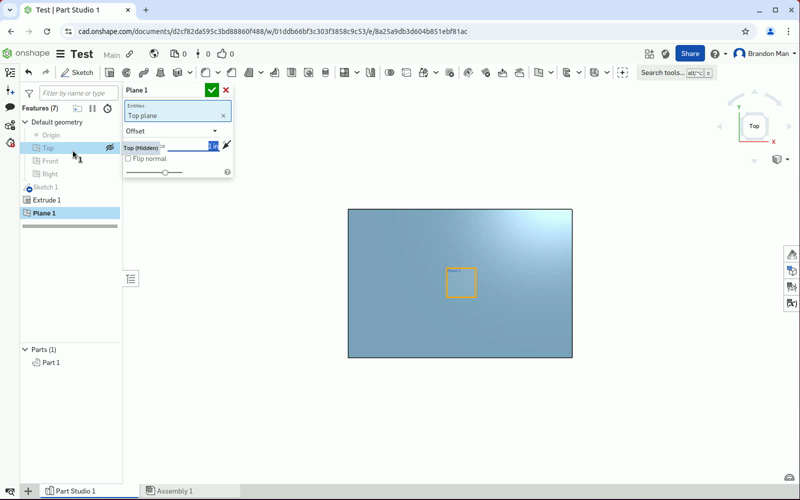
text(0.709)
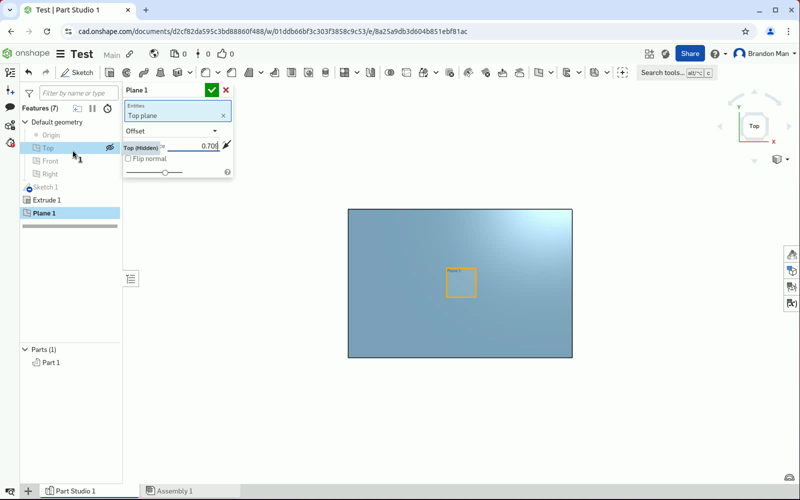
key(enter, 2)
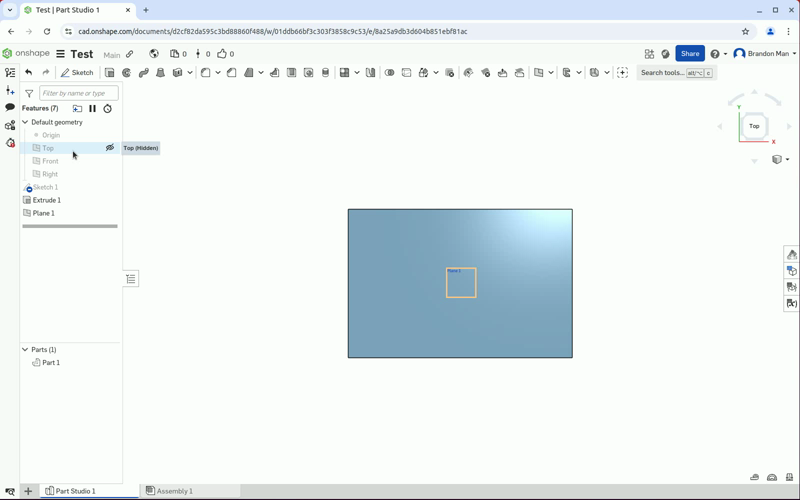
key(shift+s)
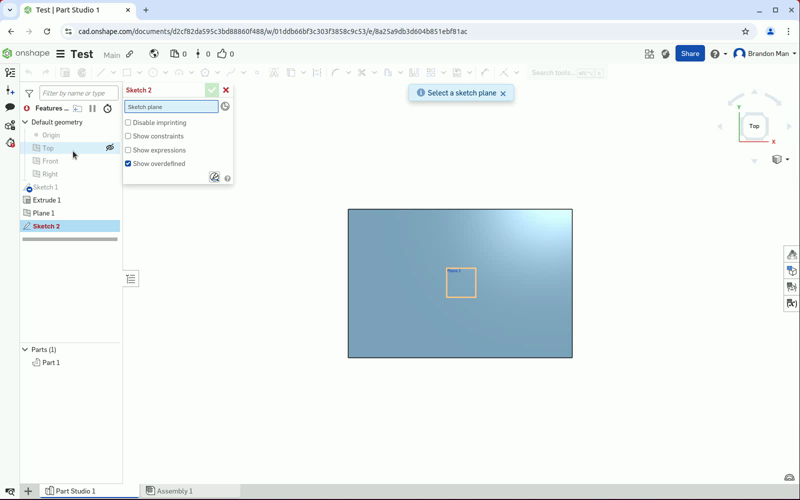
mouse_move(73, 215)
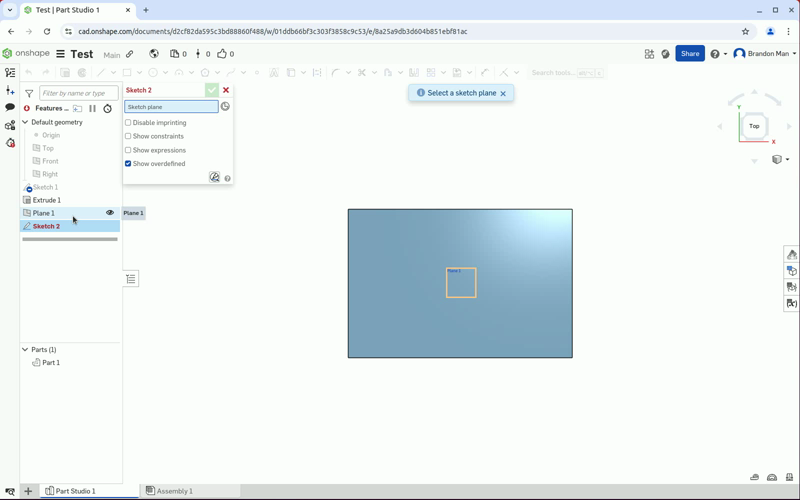
click(73, 215)
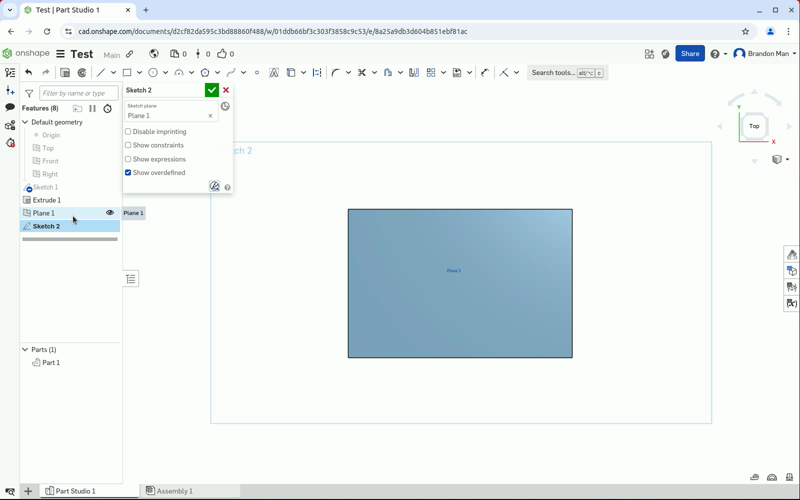
mouse_move(73, 352)
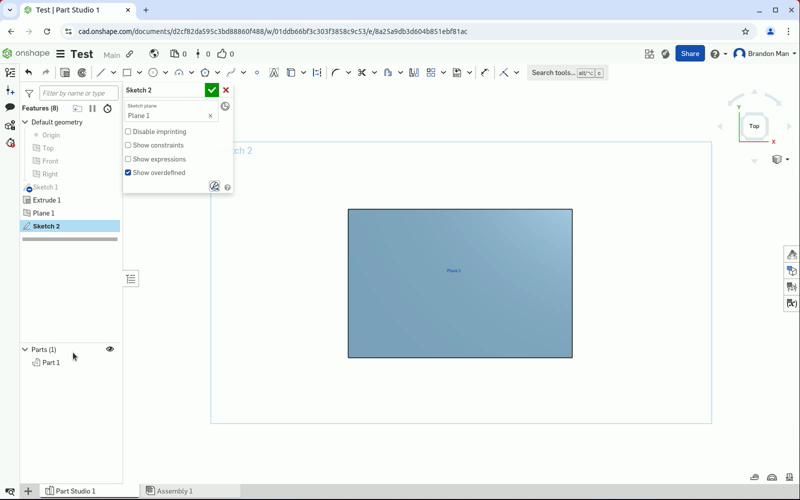
key(y)
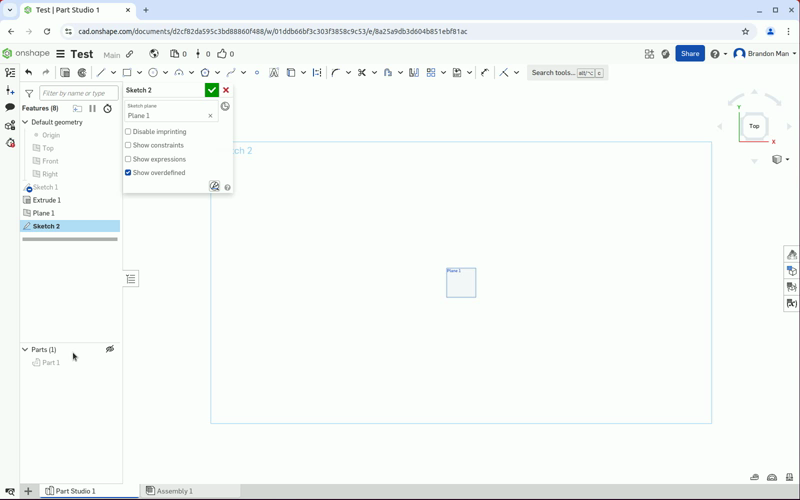
key(a)
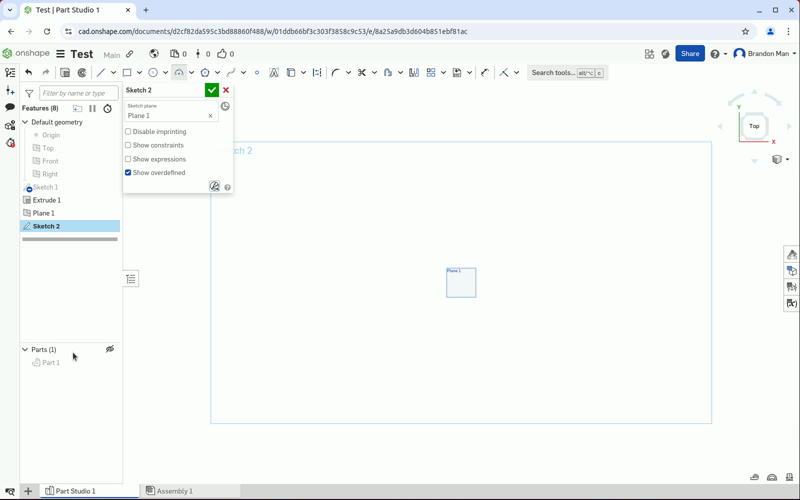
key_down(shift)
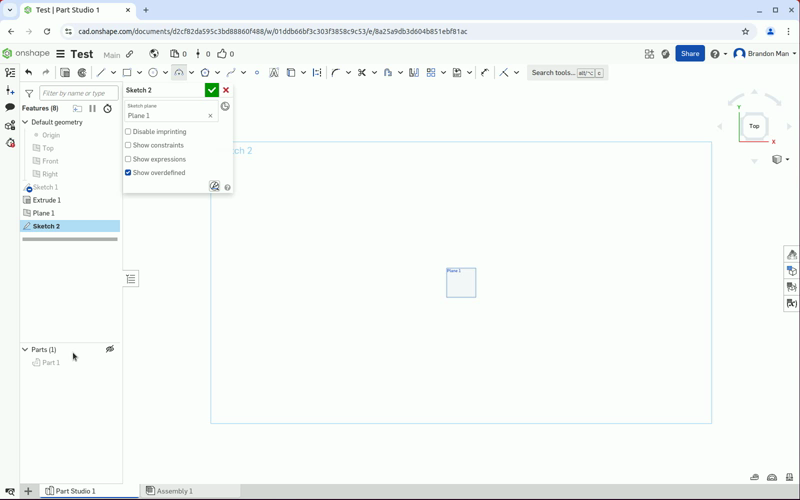
mouse_move(454, 211)
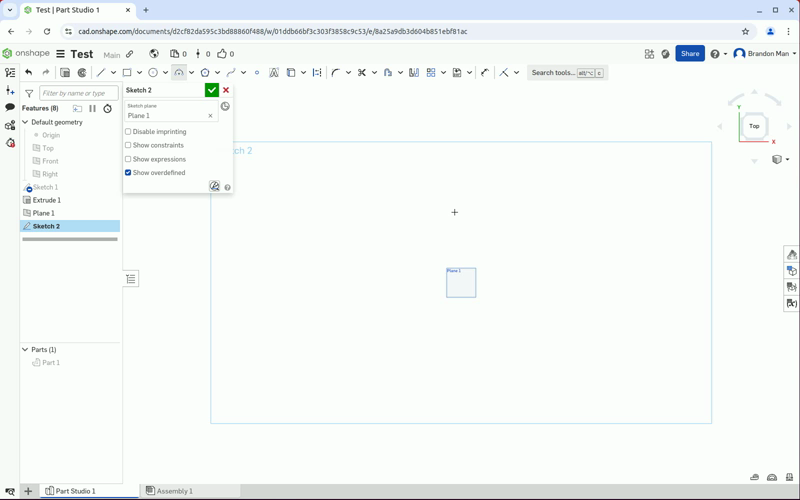
click(454, 211)
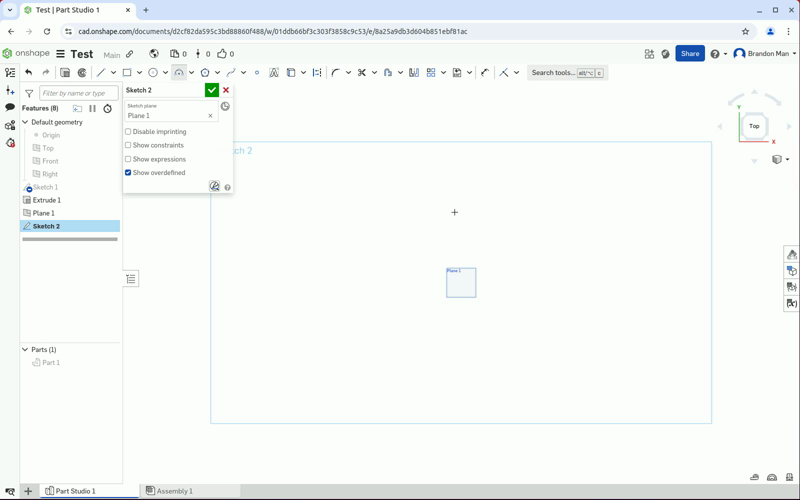
key_up(shift)
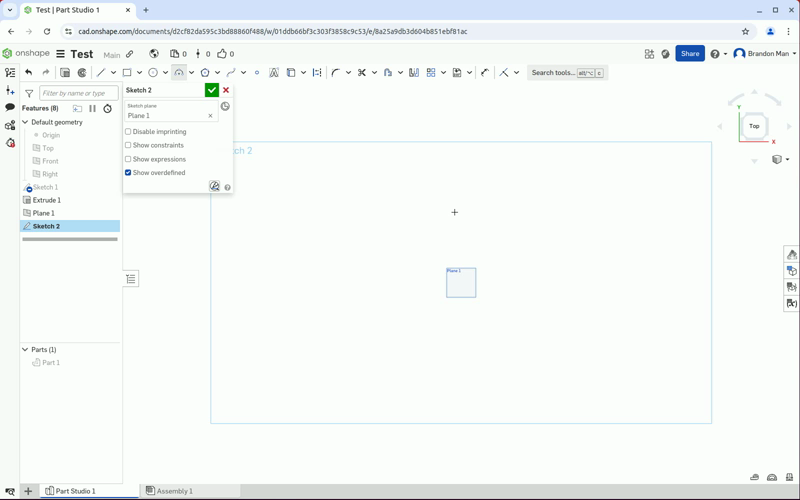
key_down(shift)
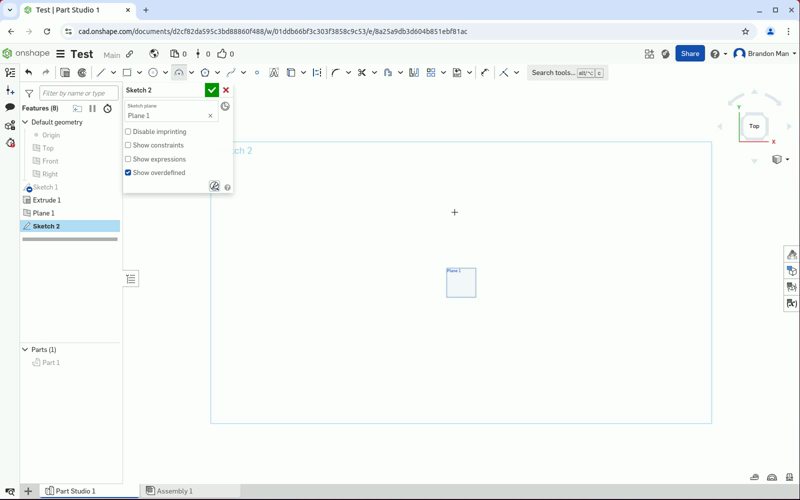
mouse_move(467, 211)
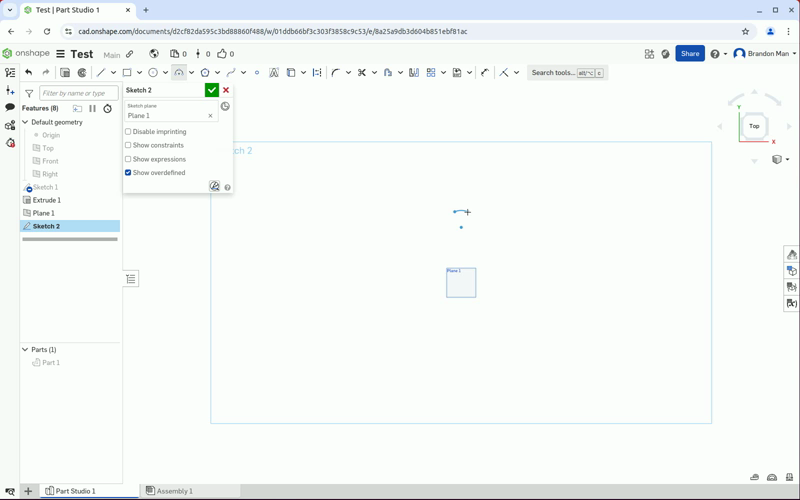
click(467, 211)
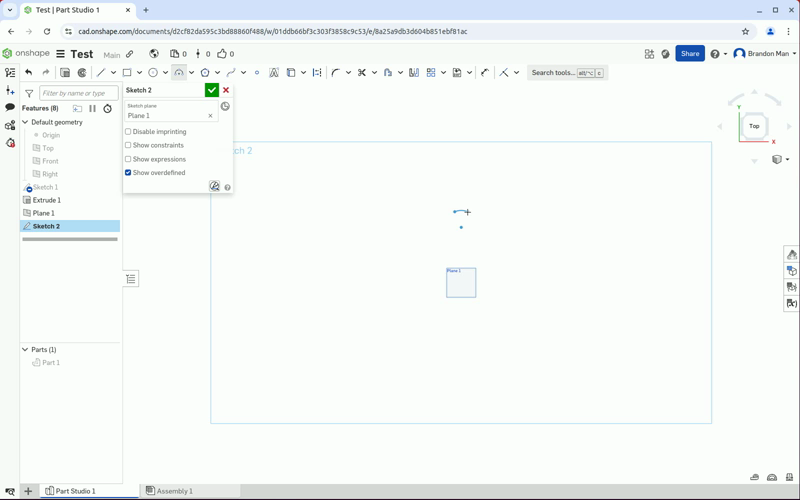
mouse_move(461, 217)
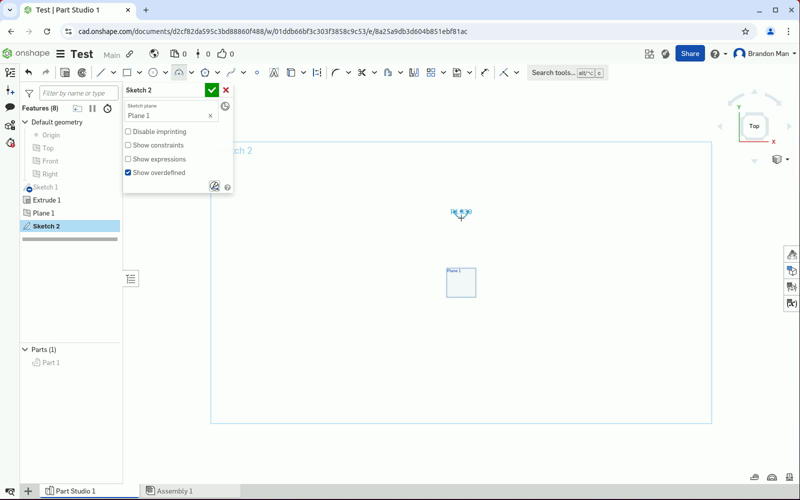
click(461, 217)
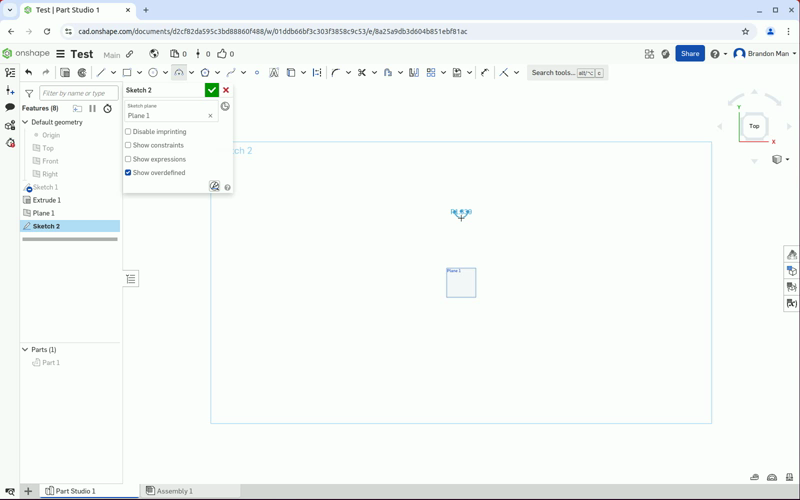
key_up(shift)
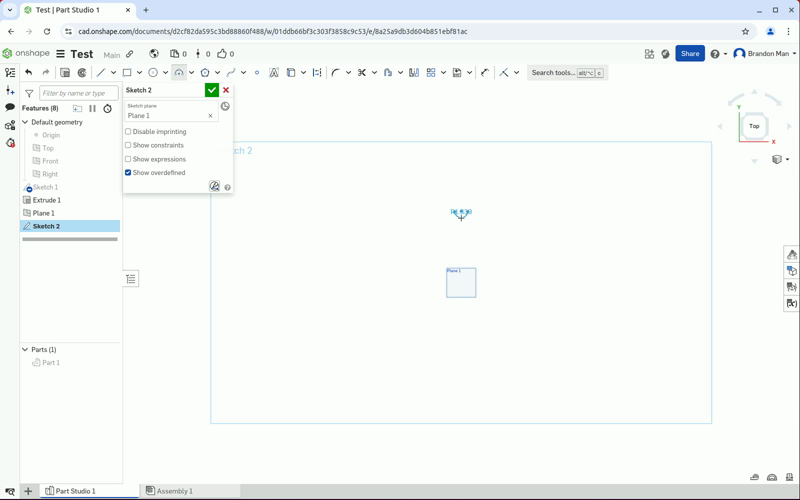
key(esc)
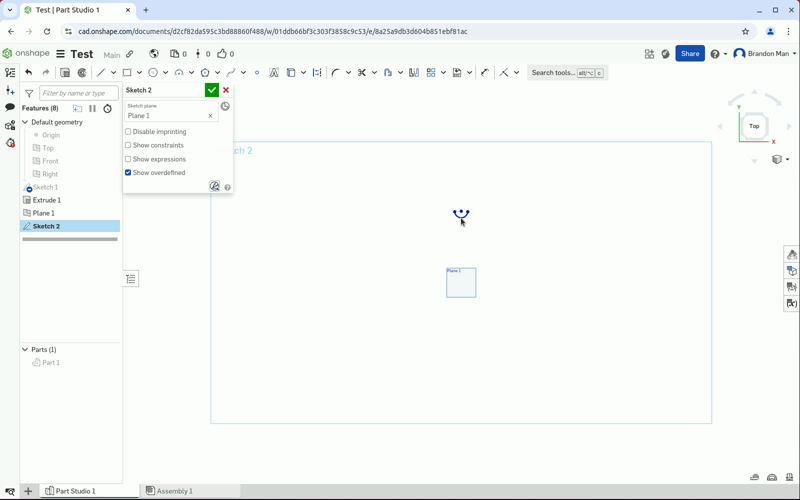
key(l)
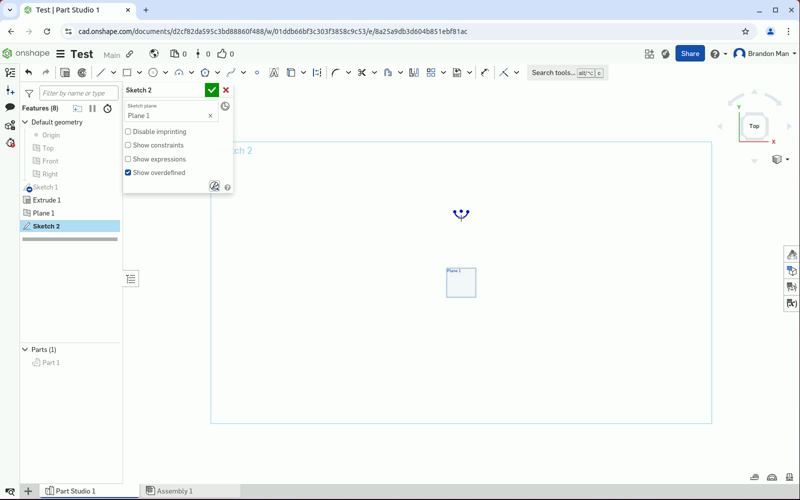
mouse_move(467, 211)
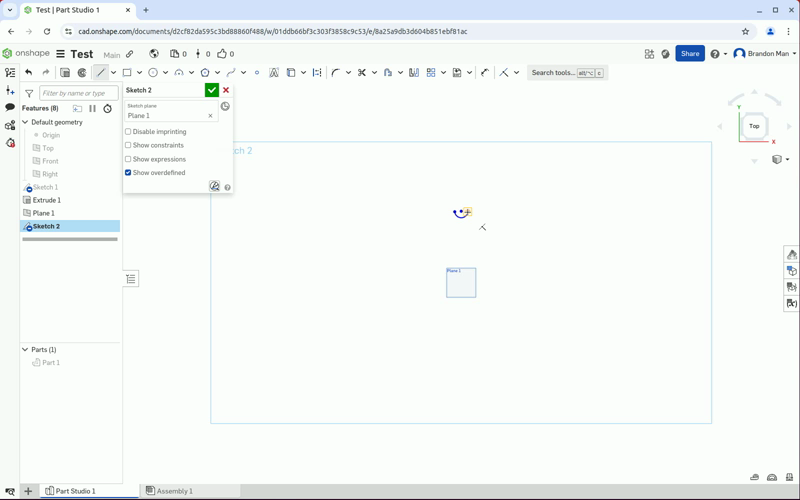
click(467, 211)
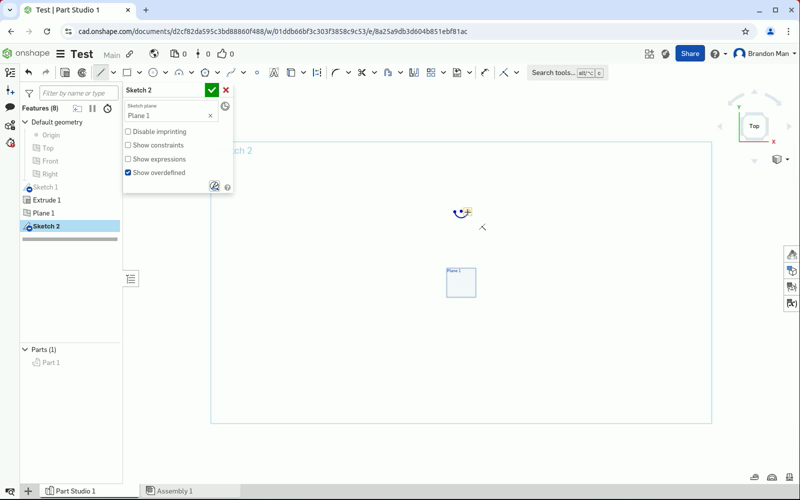
key_down(shift)
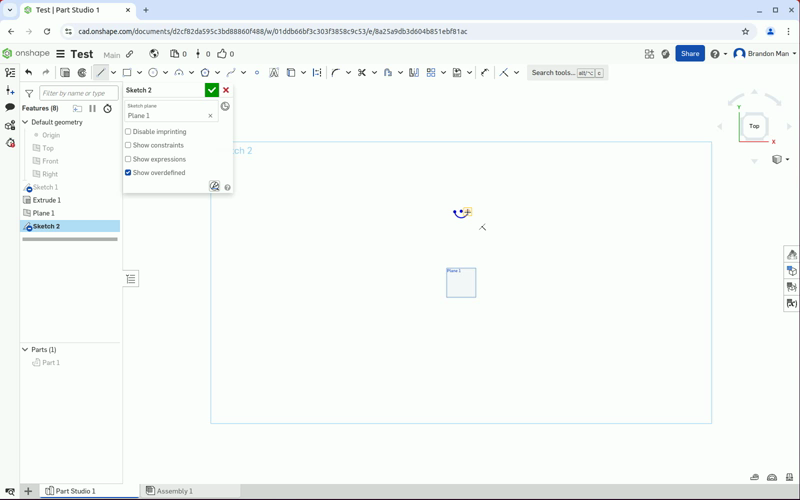
mouse_move(497, 211)
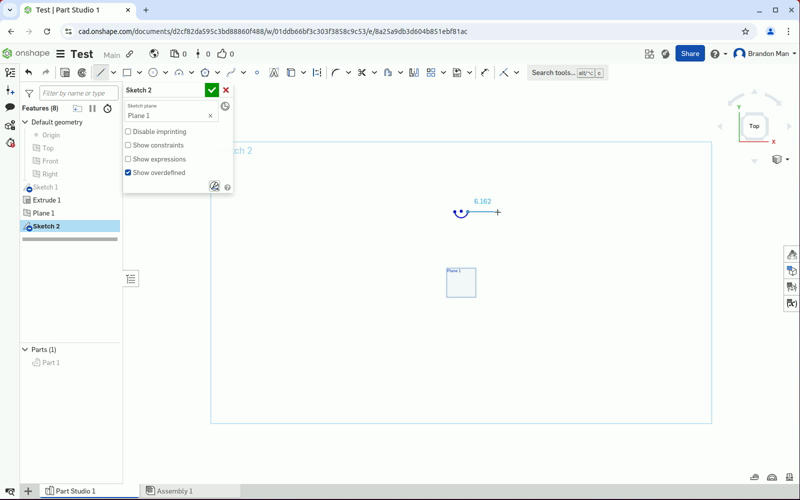
mouse_move(467, 207)
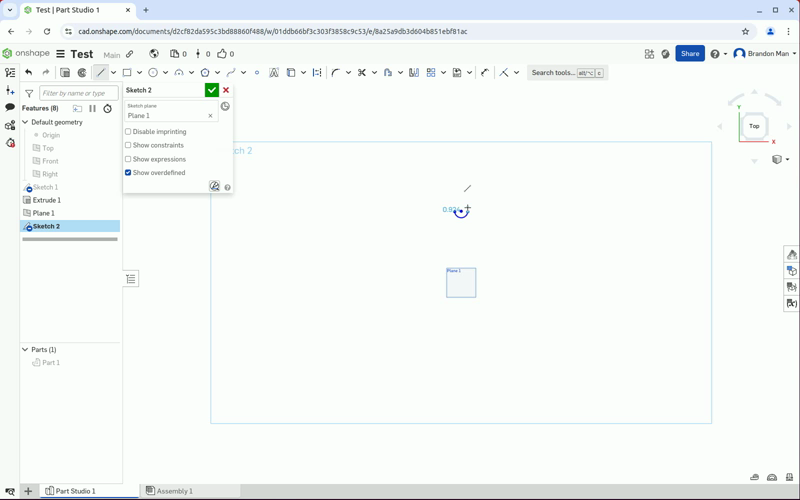
scroll(6)
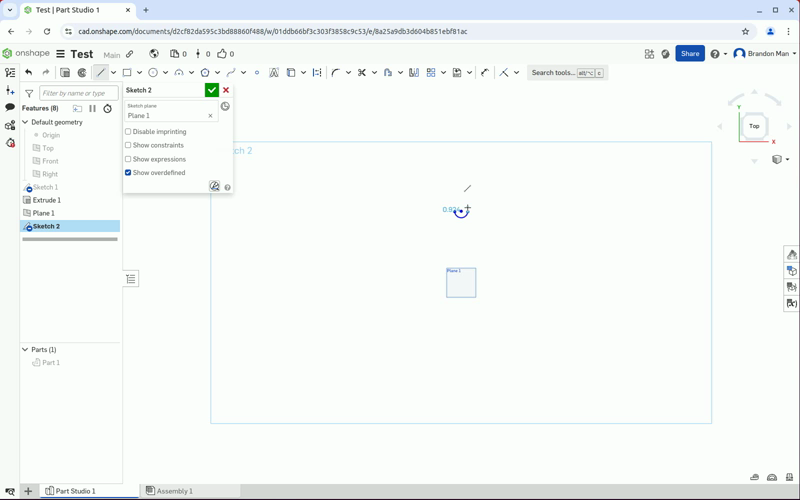
scroll(6)
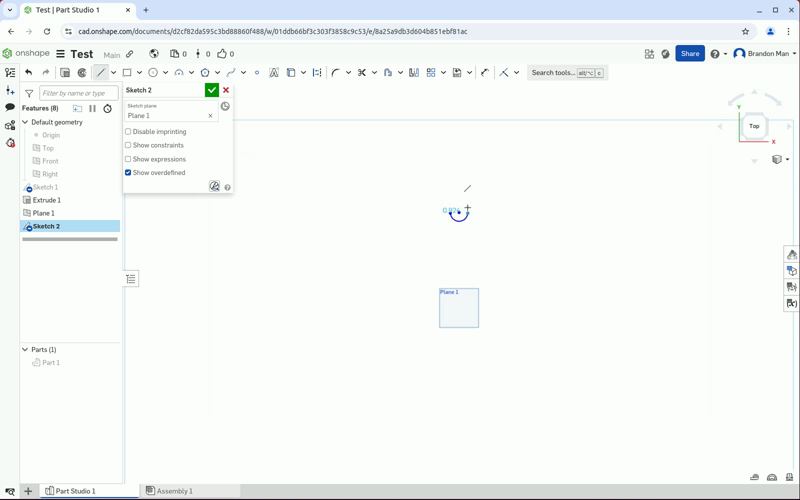
scroll(6)
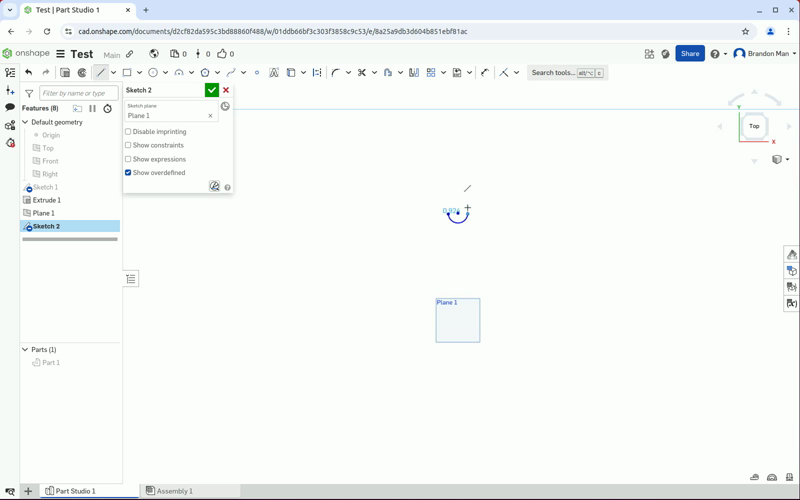
scroll(6)
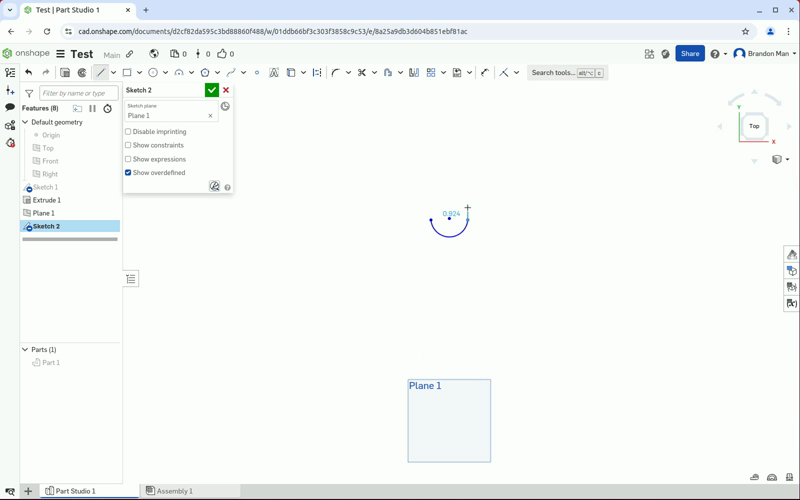
scroll(6)
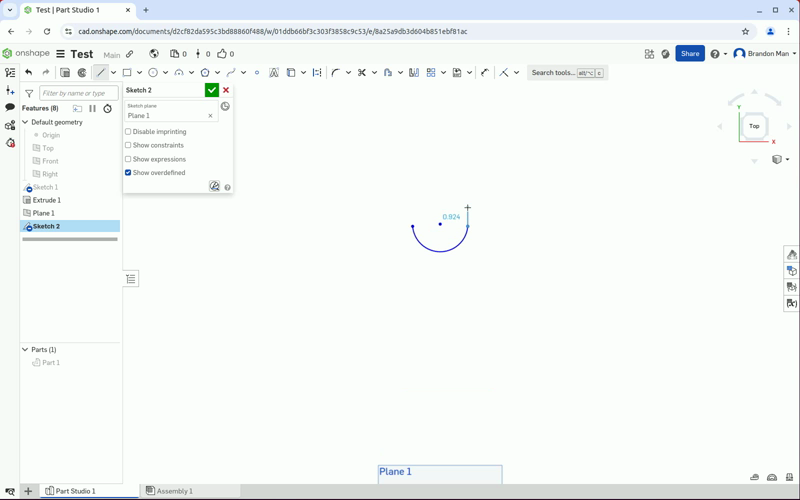
scroll(6)
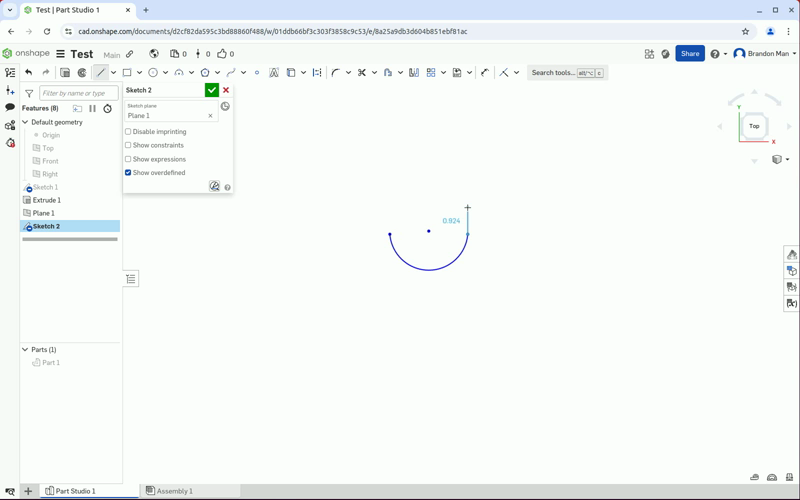
scroll(6)
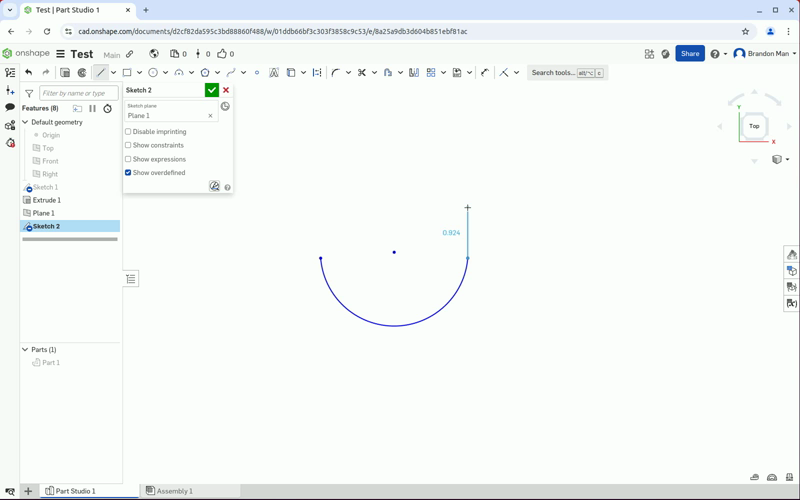
click(467, 207)
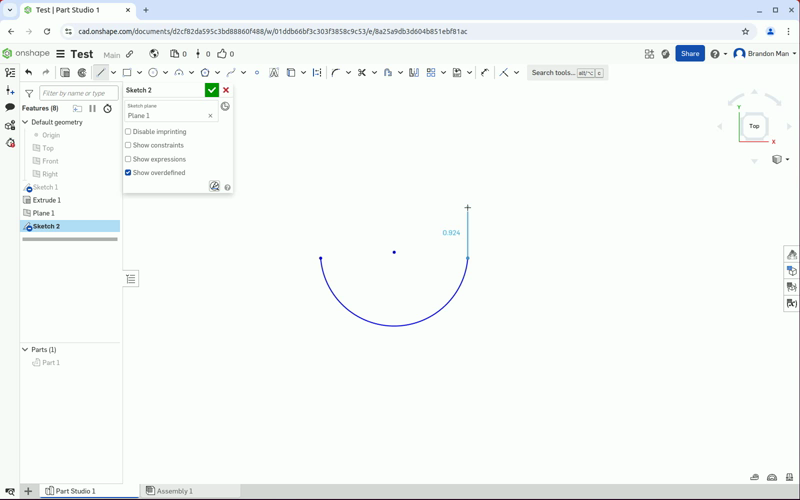
scroll(-6)
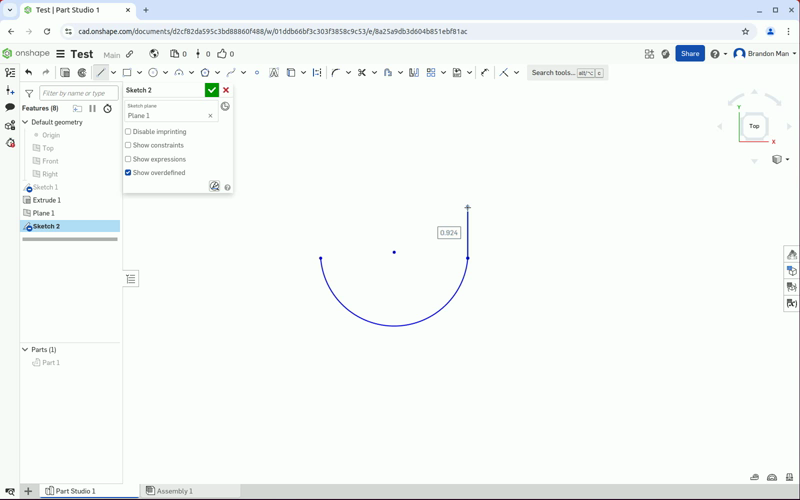
scroll(-6)
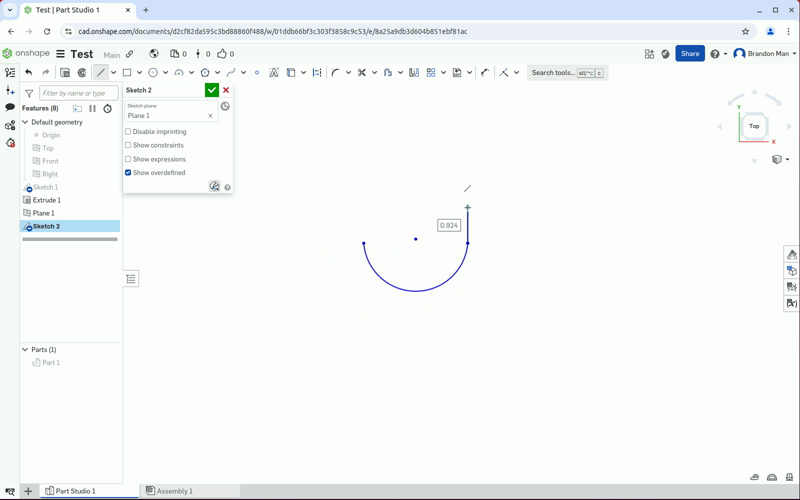
scroll(-6)
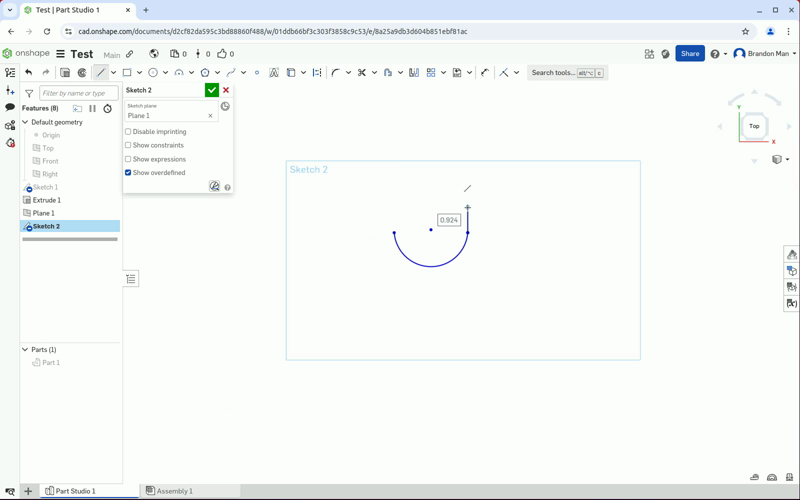
scroll(-6)
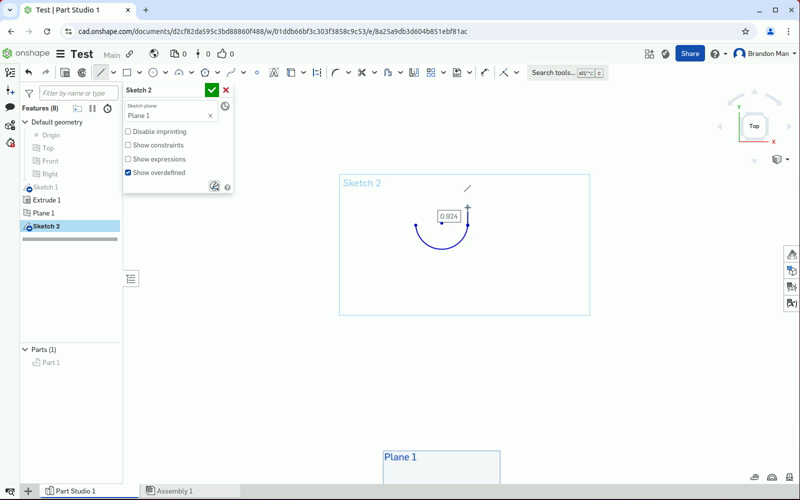
scroll(-6)
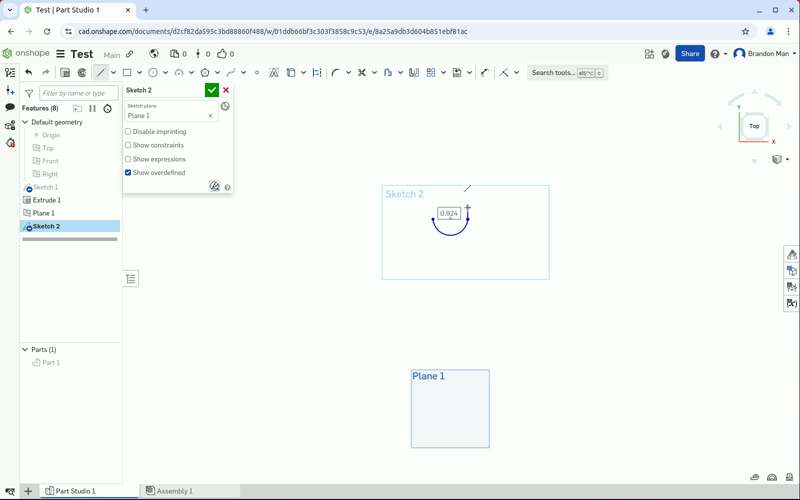
scroll(-6)
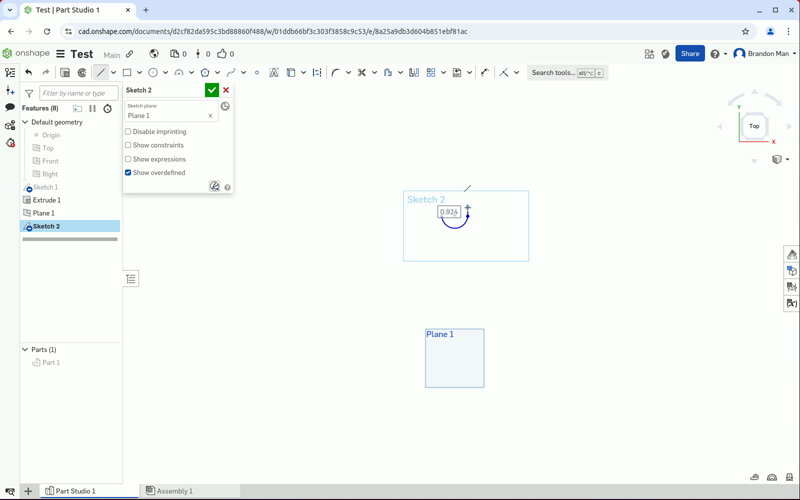
scroll(-6)
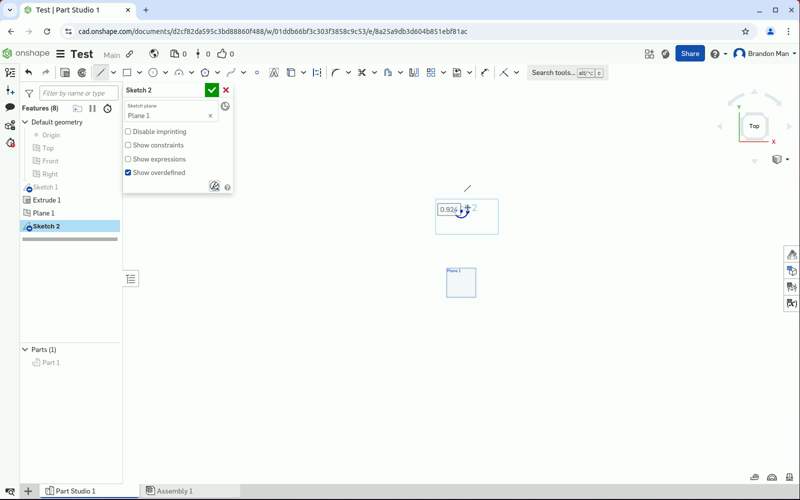
key_up(shift)
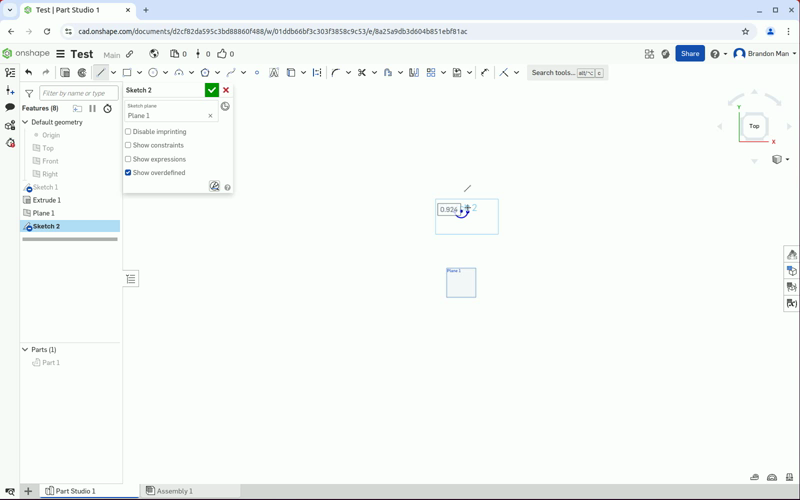
key_down(shift)
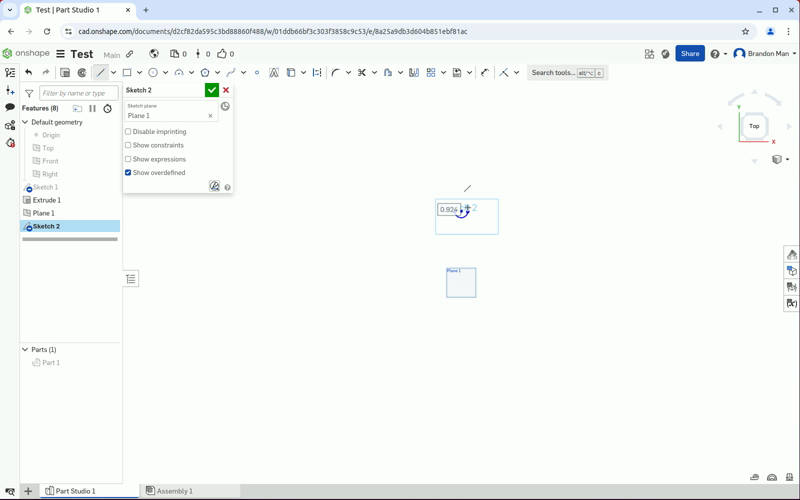
mouse_move(497, 207)
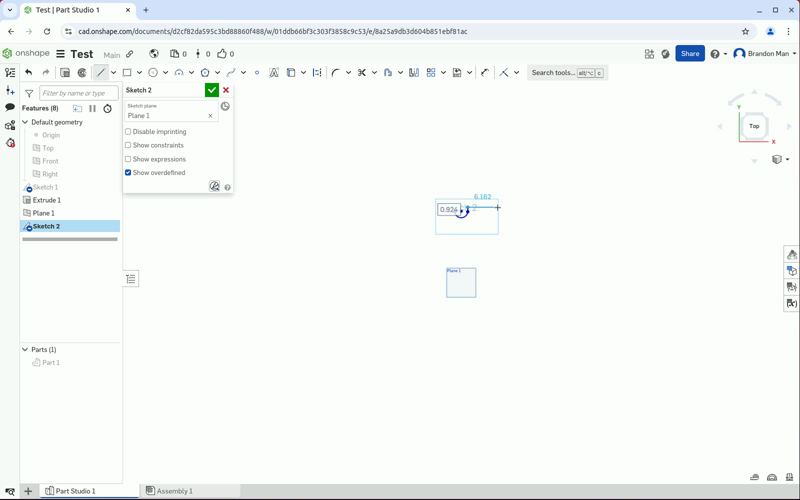
mouse_move(454, 207)
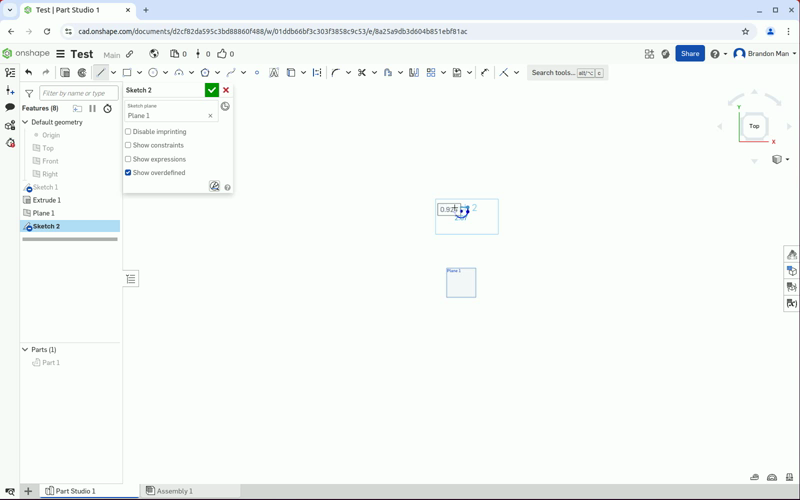
scroll(6)
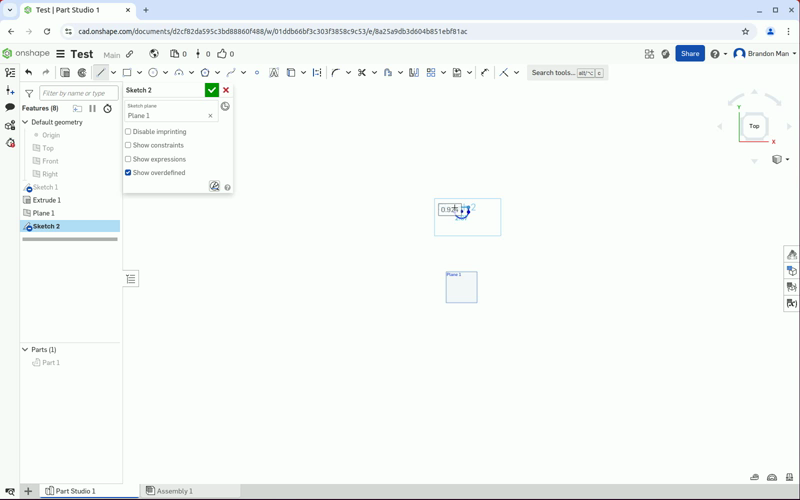
scroll(6)
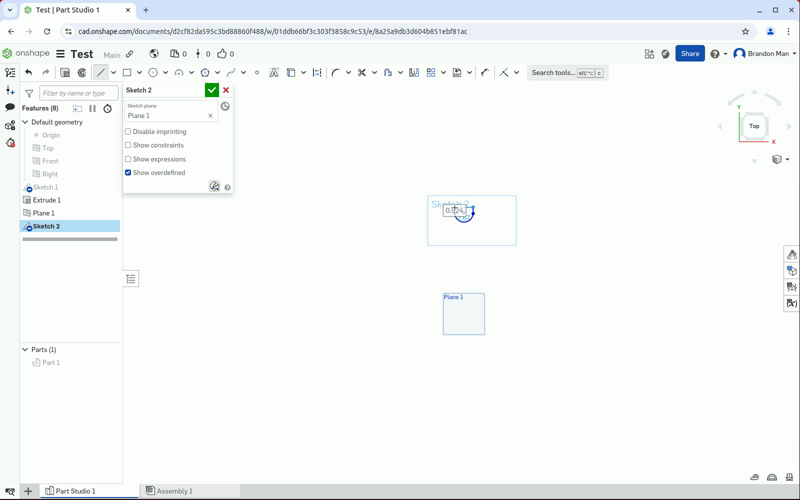
scroll(6)
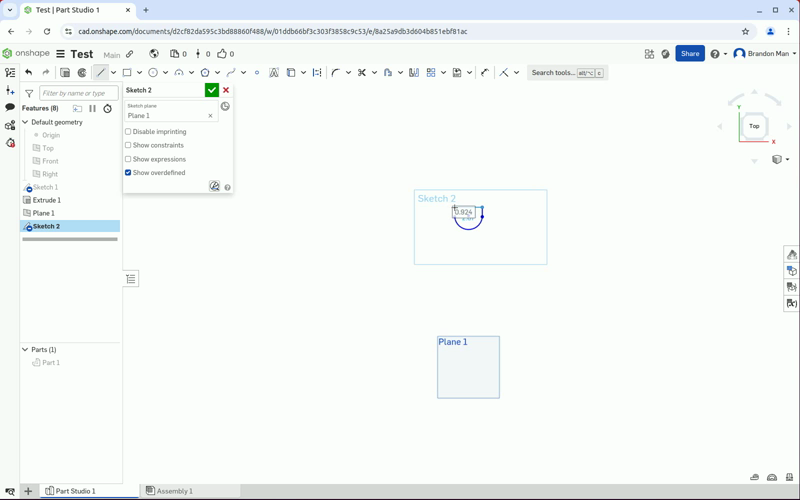
scroll(6)
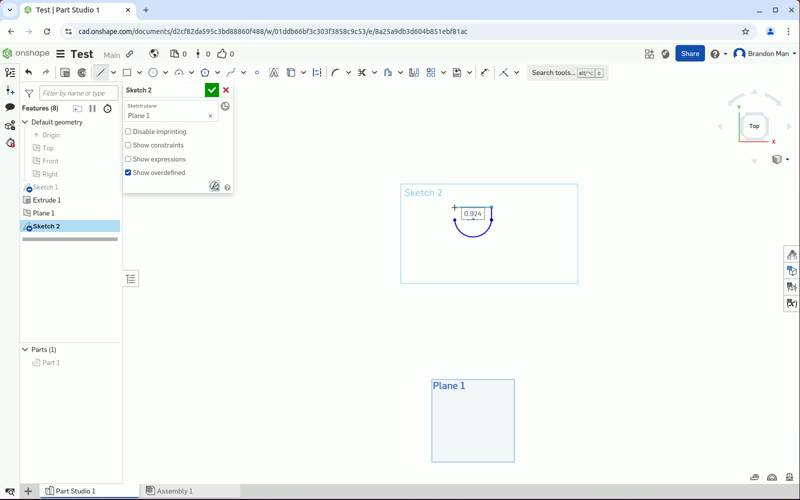
scroll(6)
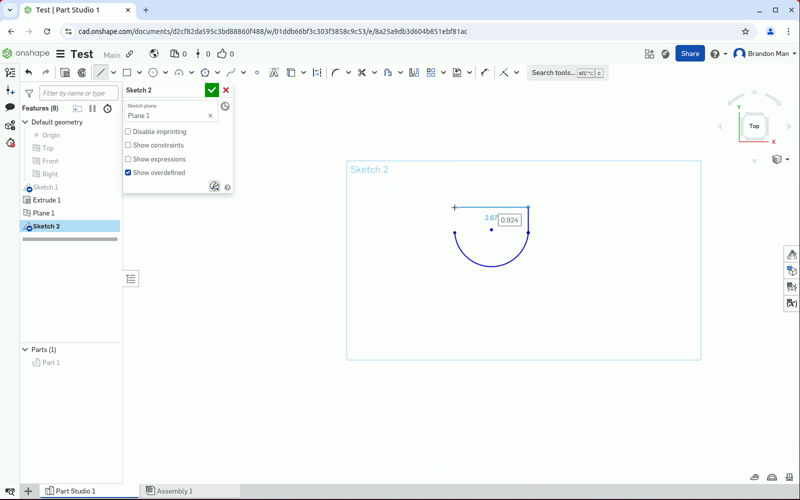
scroll(6)
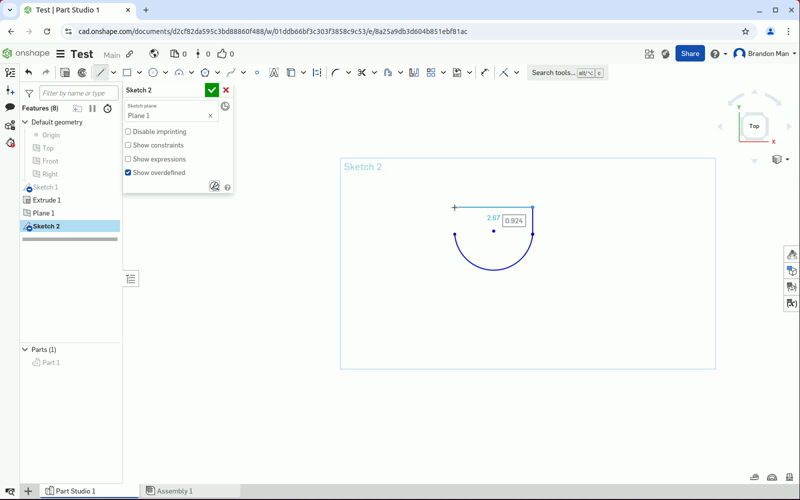
scroll(6)
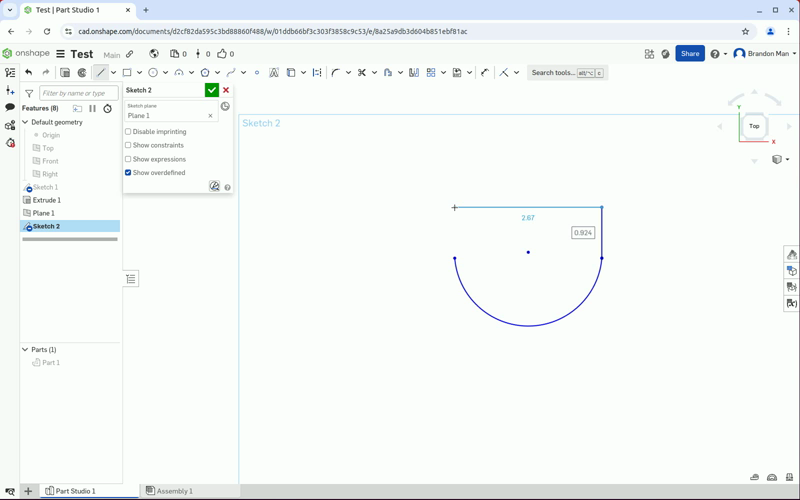
click(454, 207)
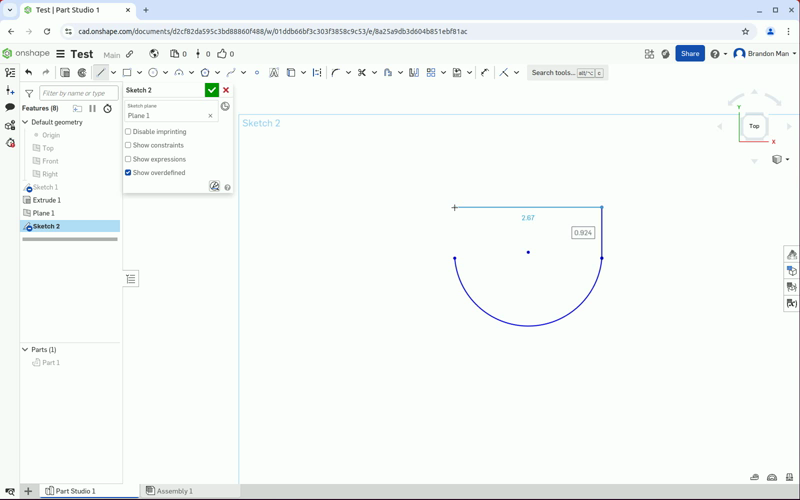
scroll(-6)
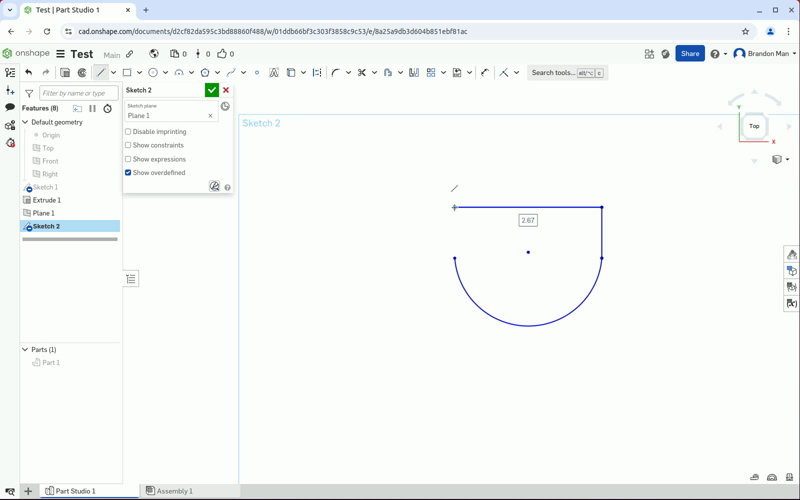
scroll(-6)
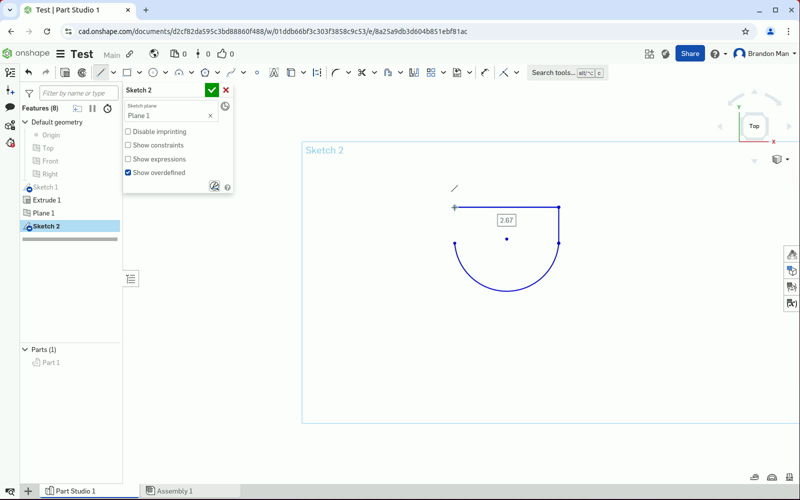
scroll(-6)
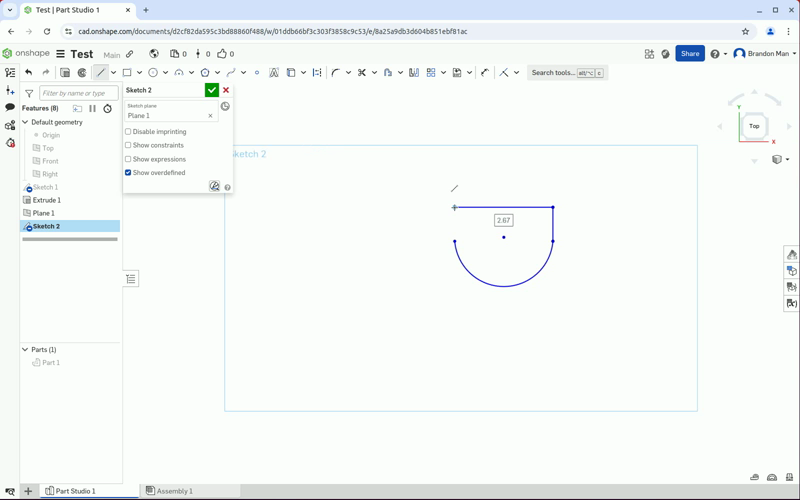
scroll(-6)
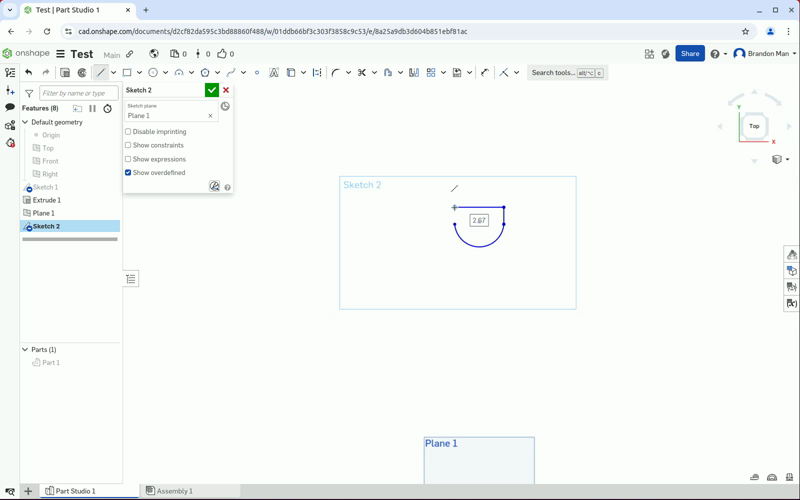
scroll(-6)
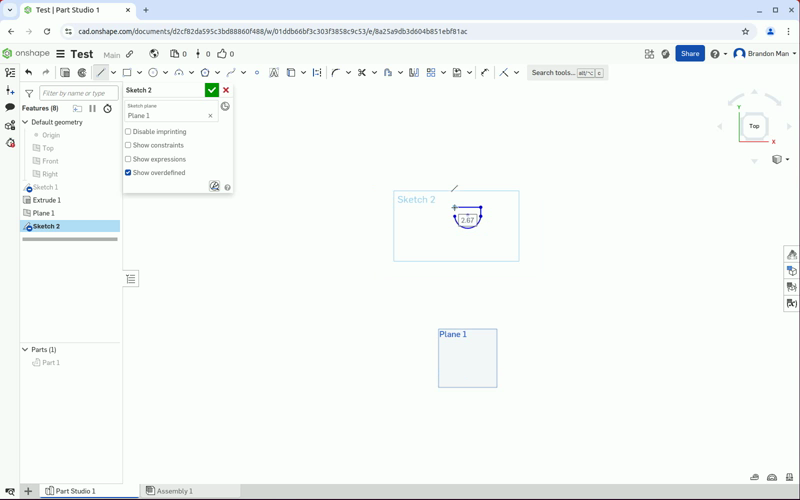
scroll(-6)
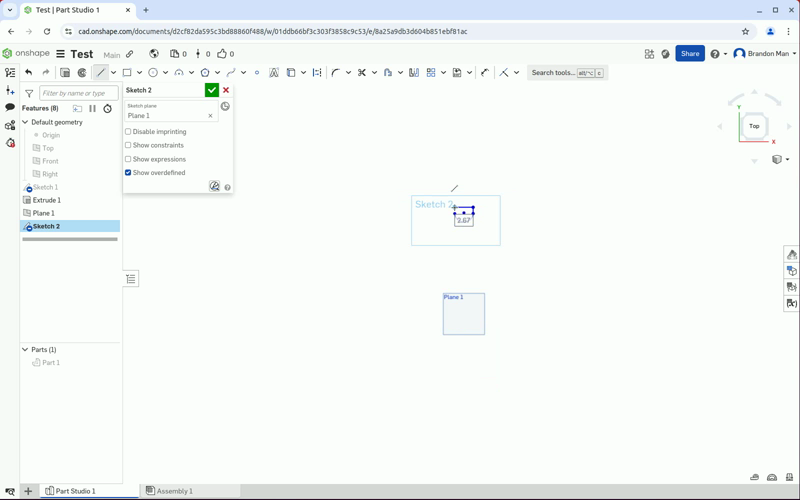
scroll(-6)
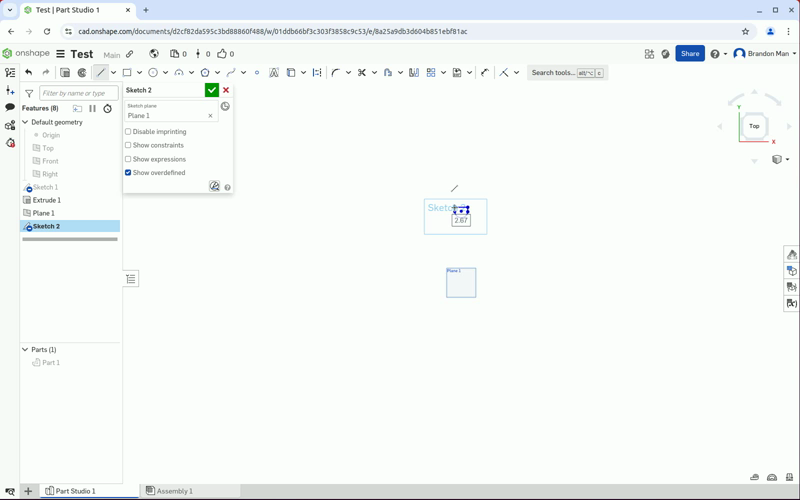
key_up(shift)
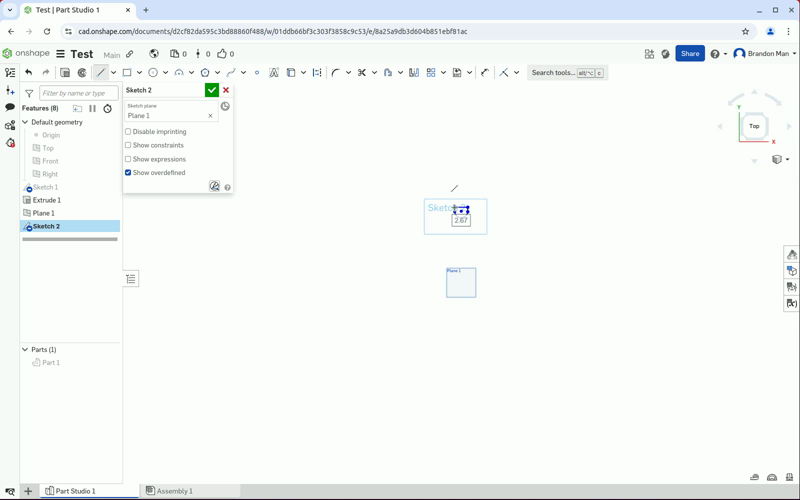
mouse_move(484, 207)
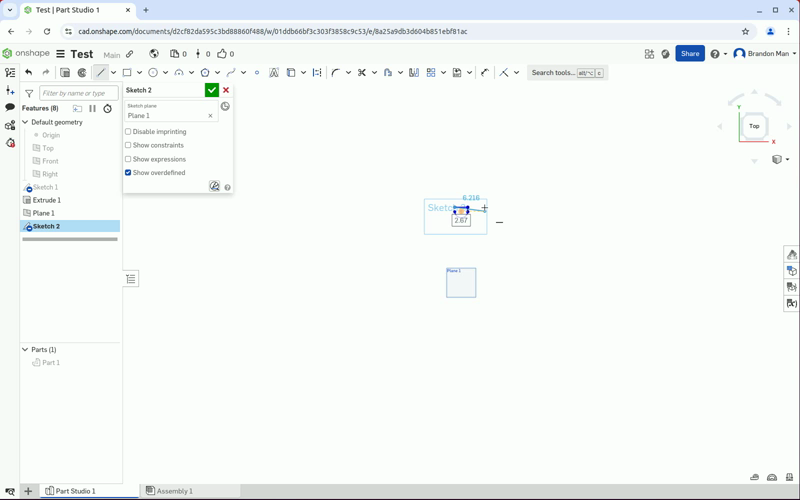
key_down(shift)
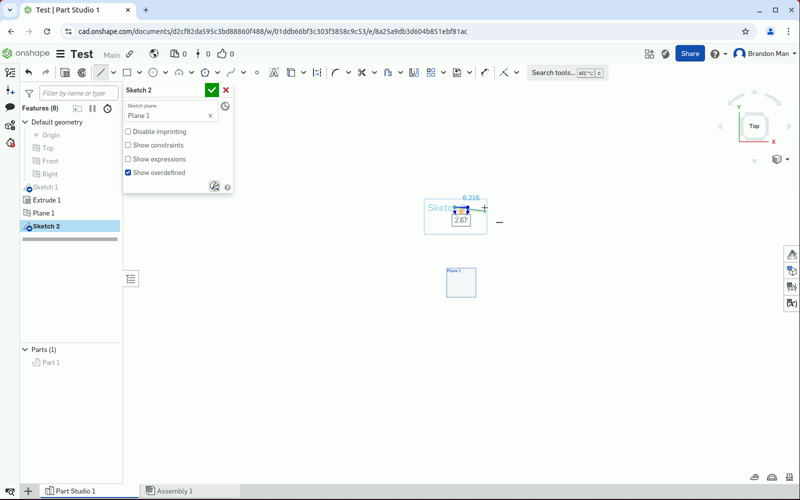
mouse_move(454, 211)
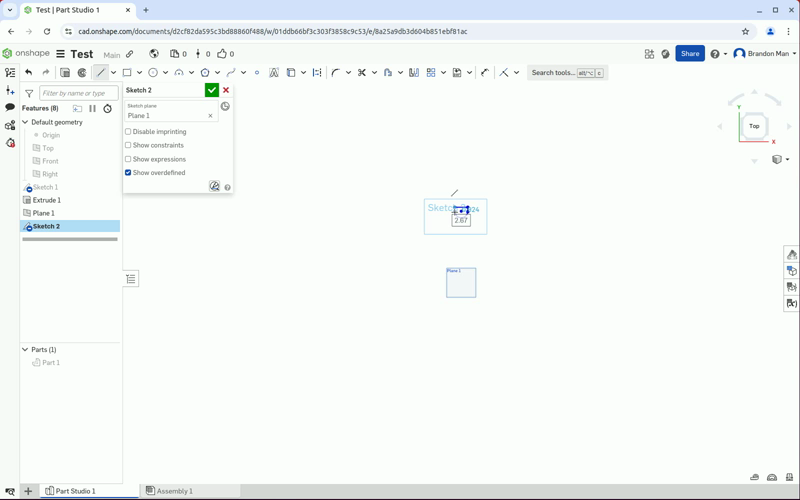
scroll(6)
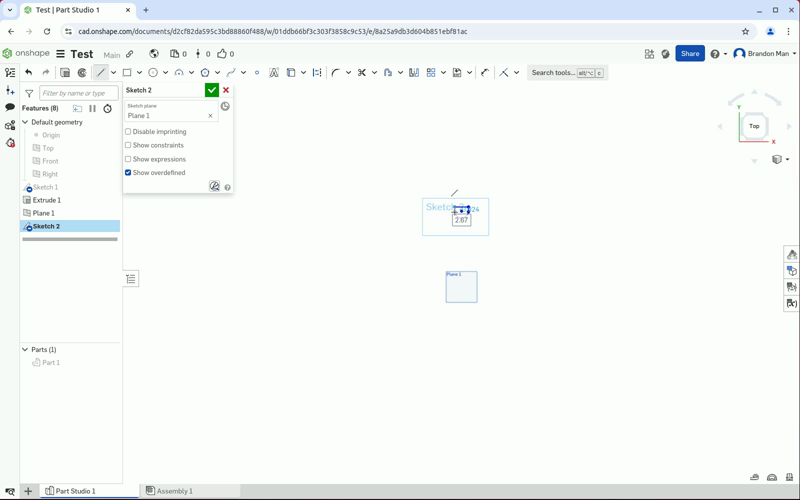
scroll(6)
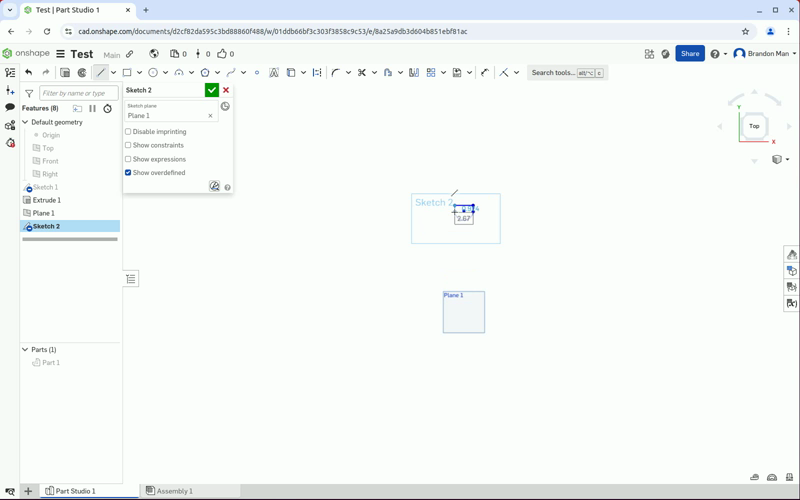
scroll(6)
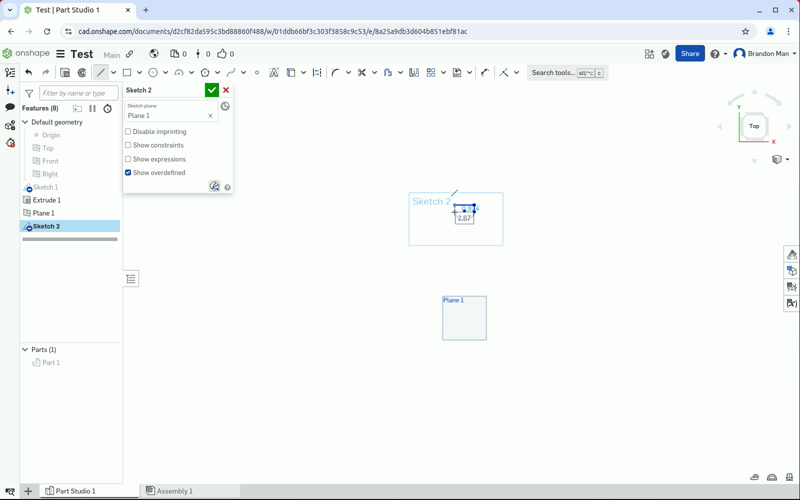
scroll(6)
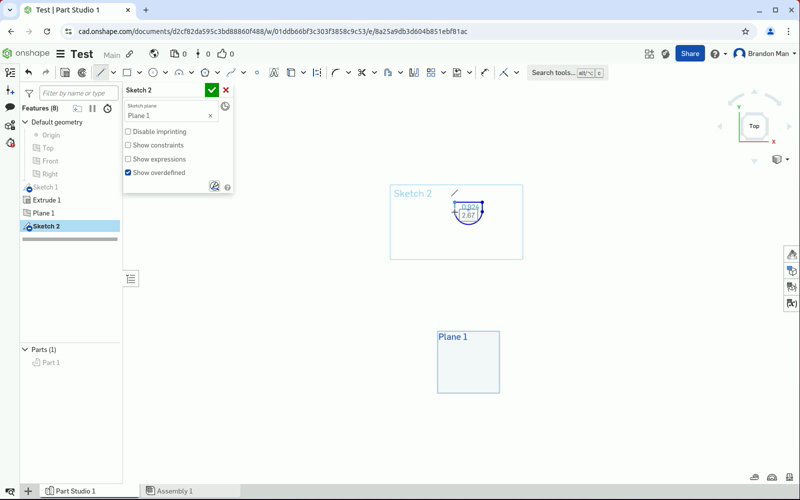
scroll(6)
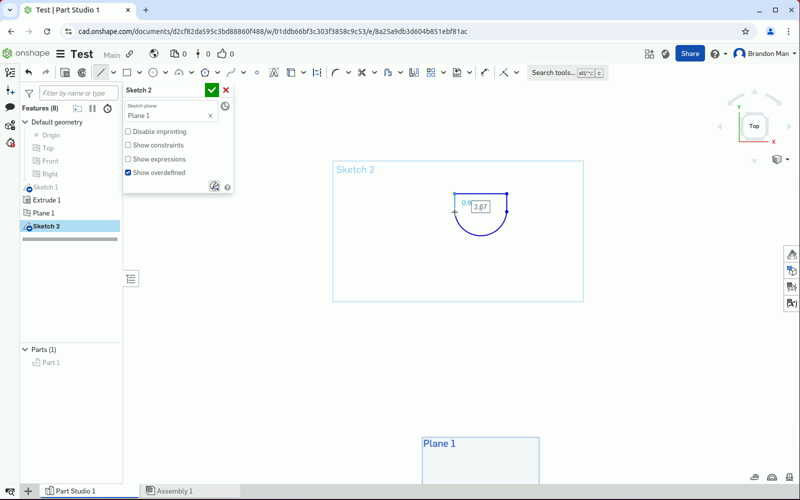
scroll(6)
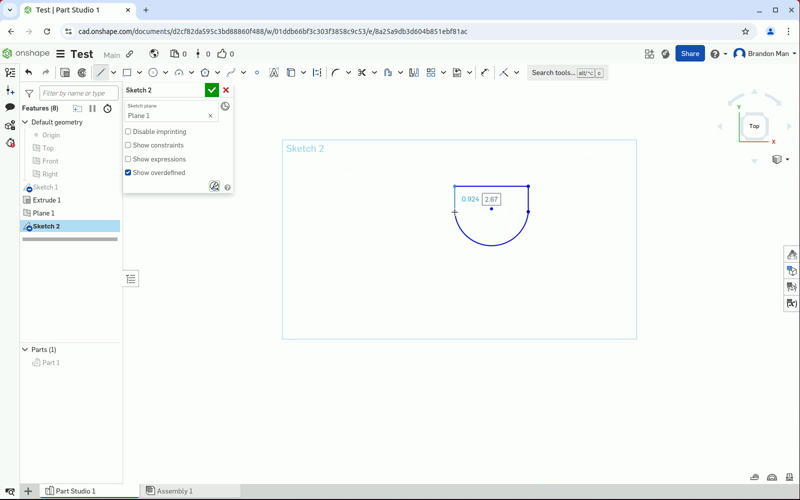
scroll(6)
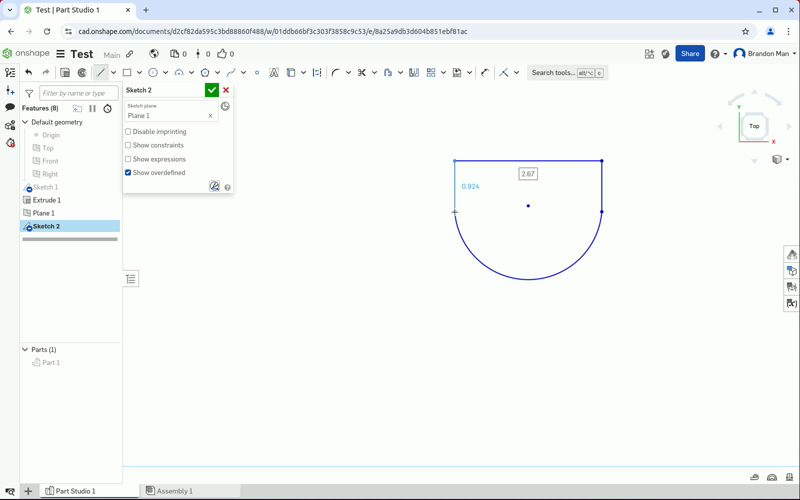
key_up(shift)
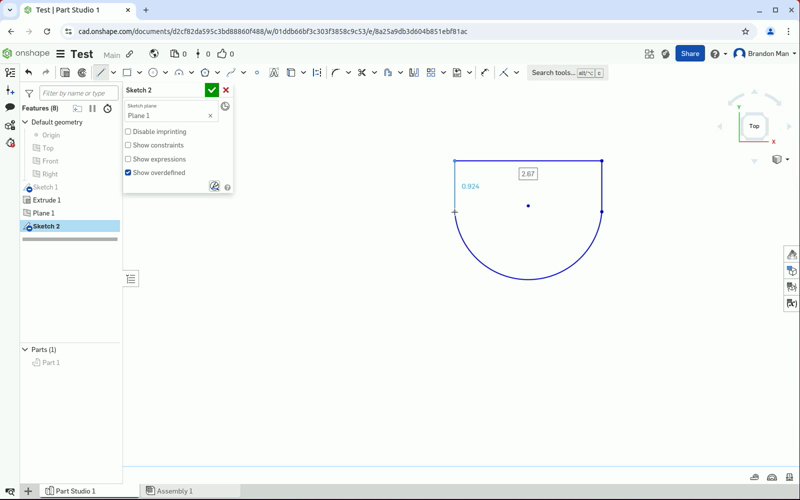
click(454, 211)
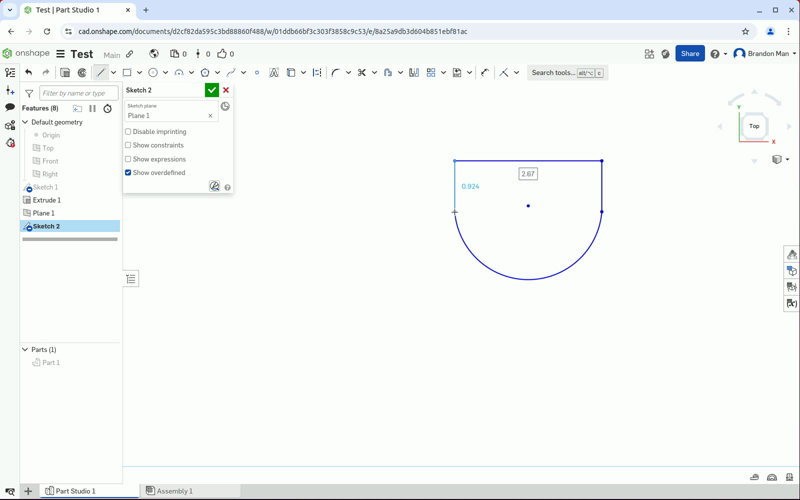
scroll(-6)
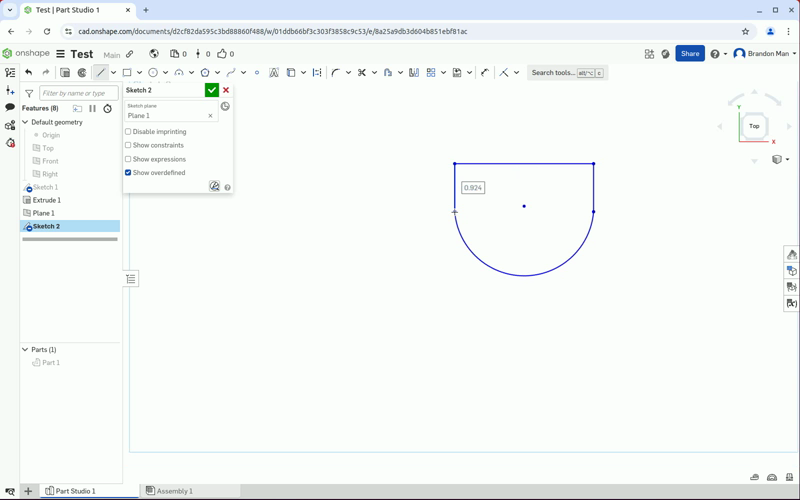
scroll(-6)
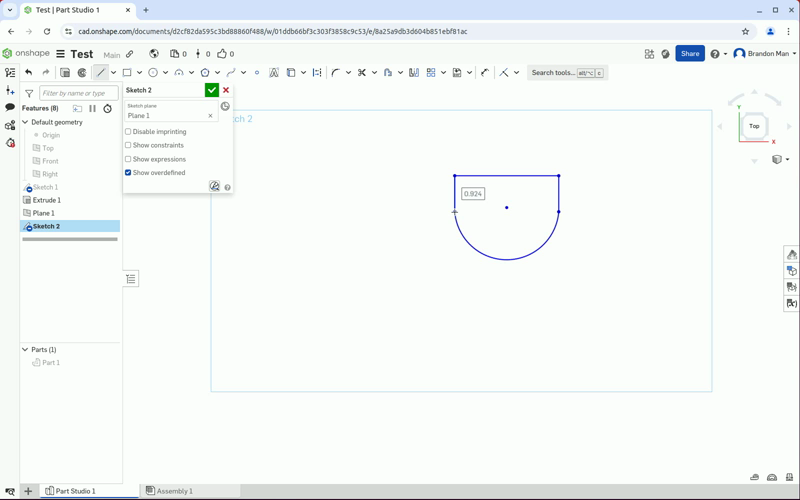
scroll(-6)
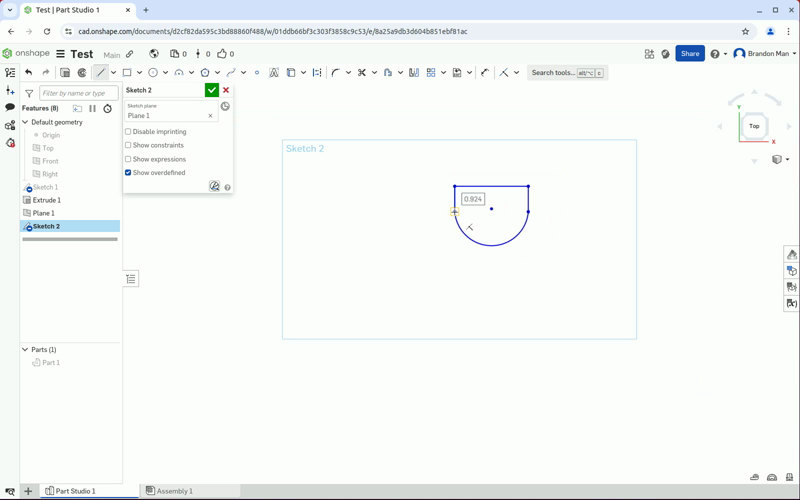
scroll(-6)
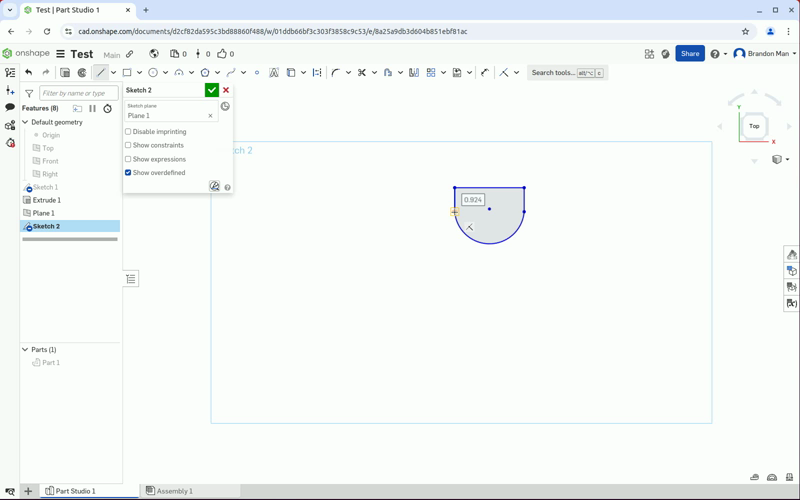
scroll(-6)
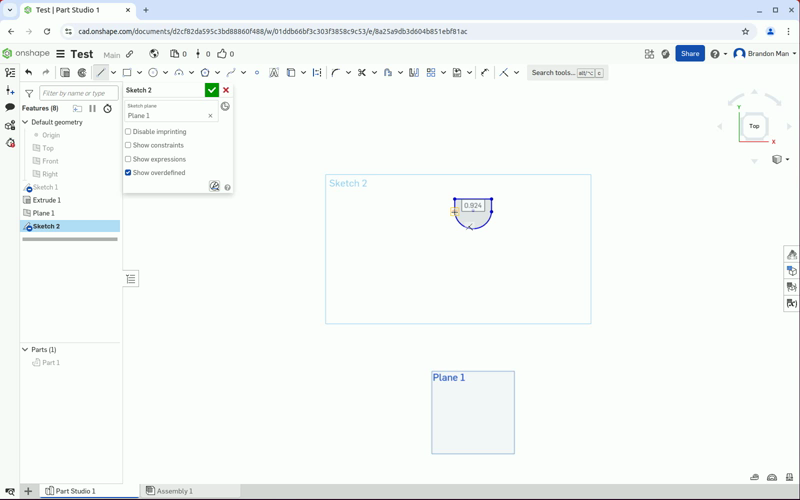
scroll(-6)
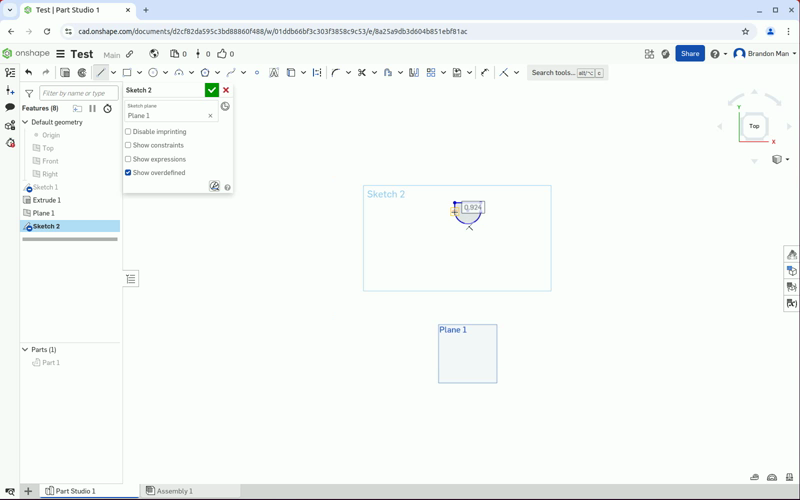
scroll(-6)
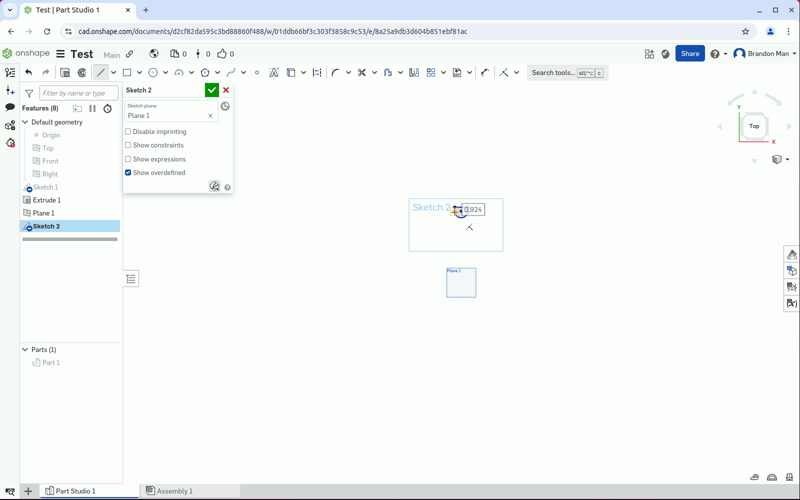
key(esc)
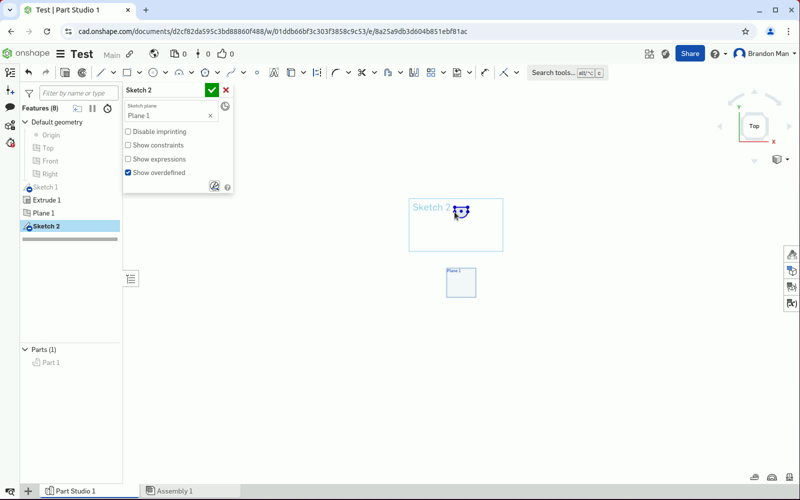
mouse_move(460, 215)
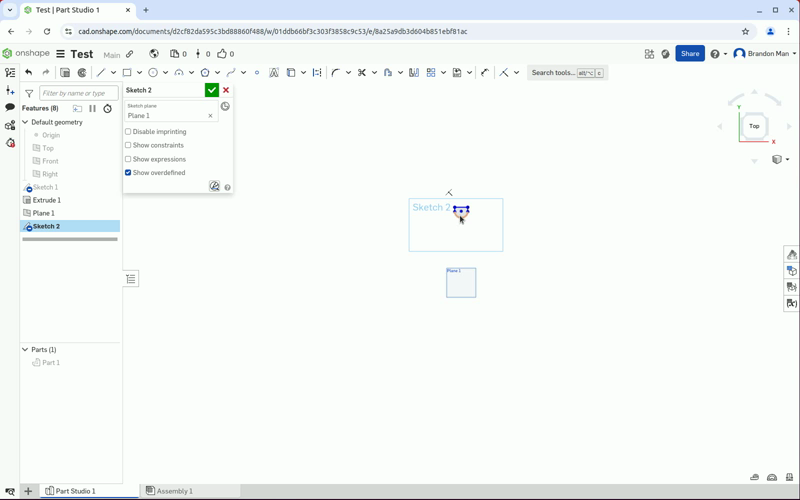
scroll(6)
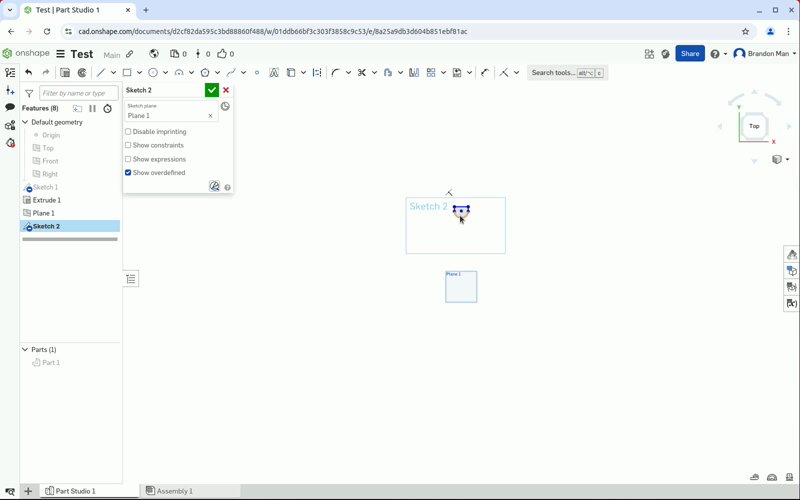
scroll(6)
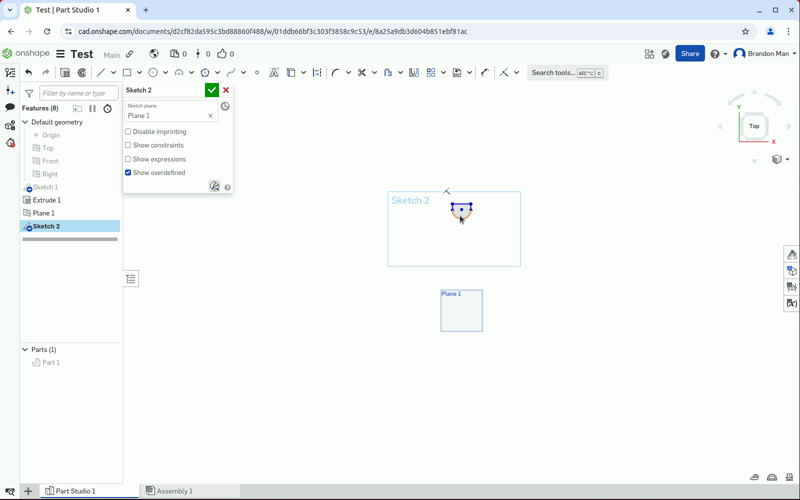
scroll(6)
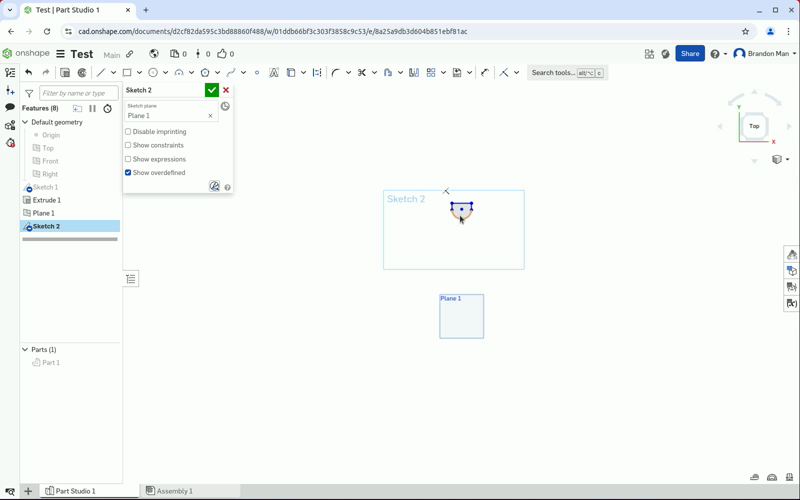
scroll(6)
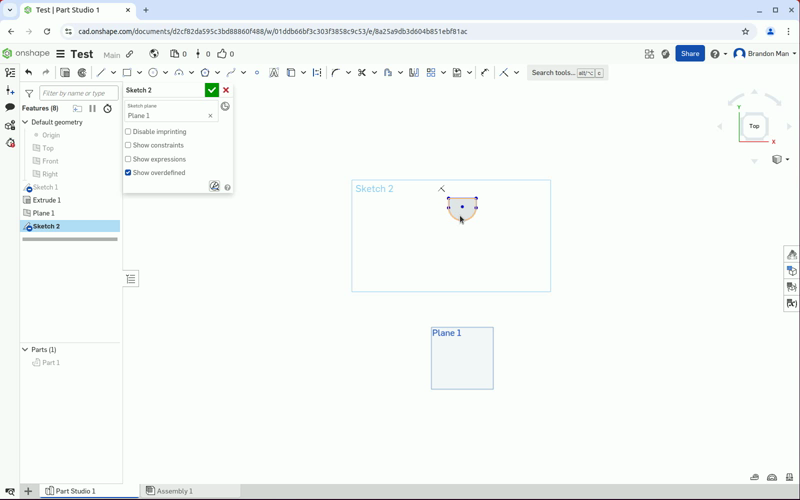
scroll(6)
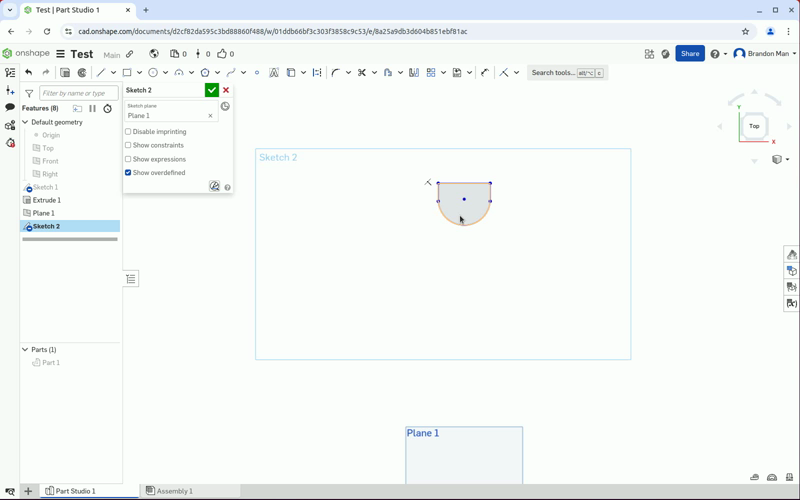
scroll(6)
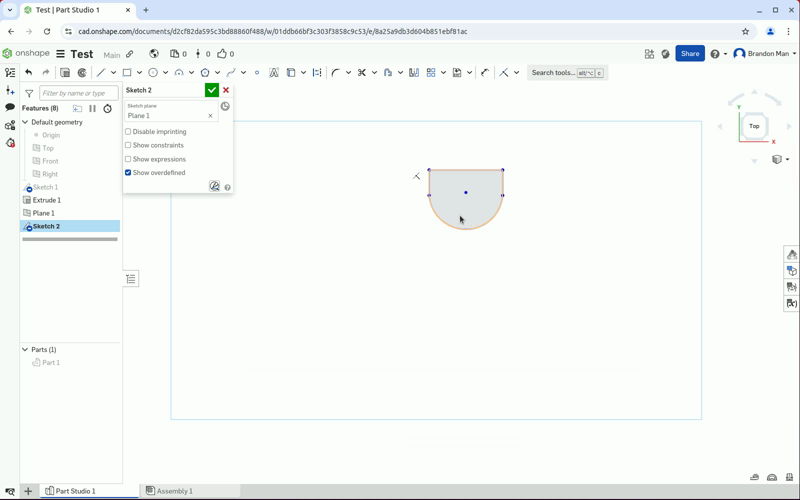
scroll(6)
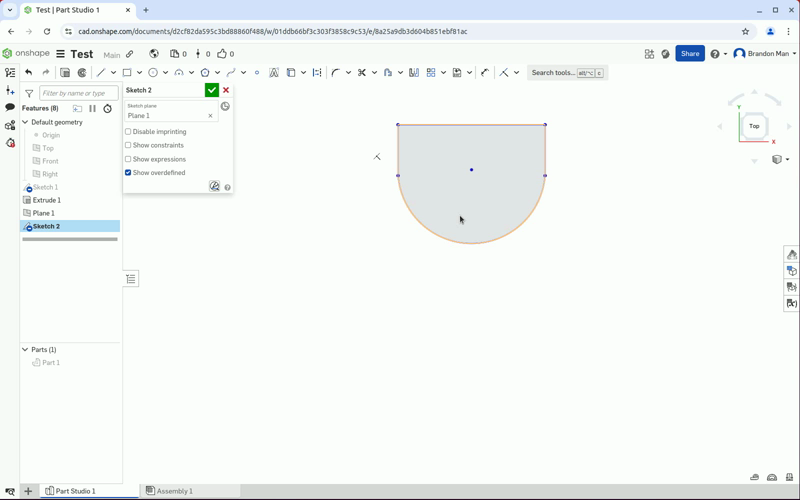
click(460, 215)
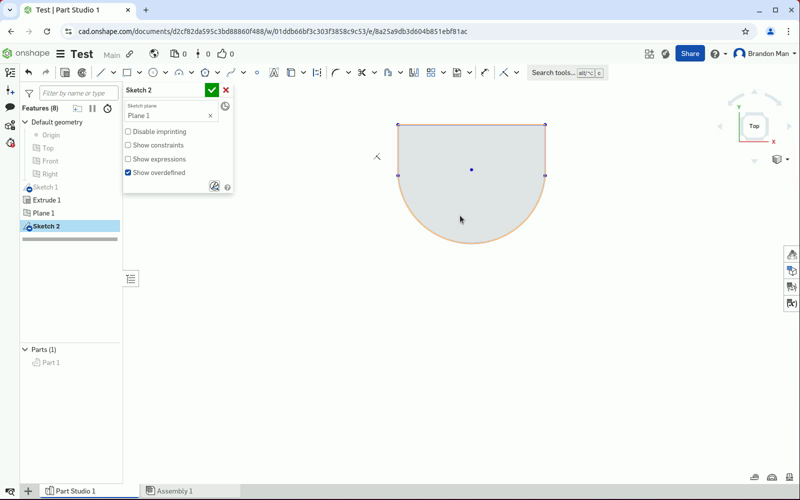
scroll(-6)
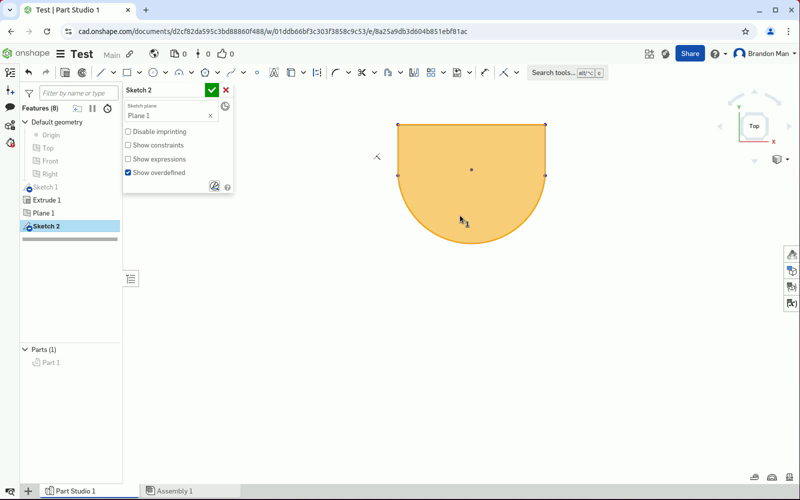
scroll(-6)
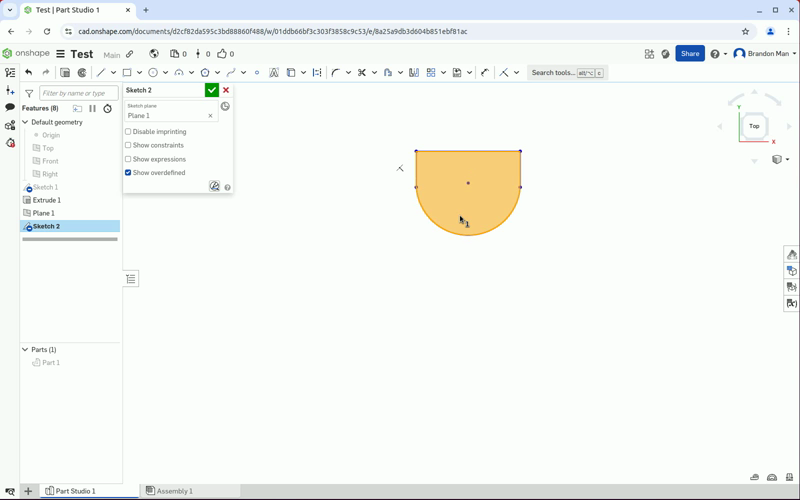
scroll(-6)
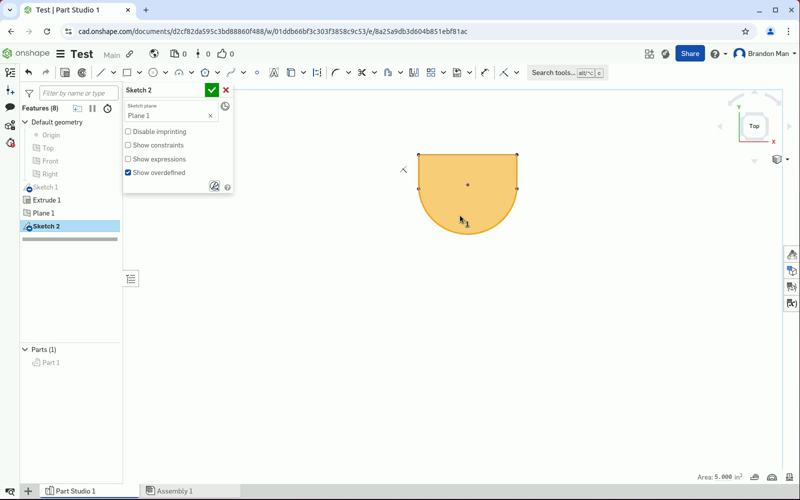
scroll(-6)
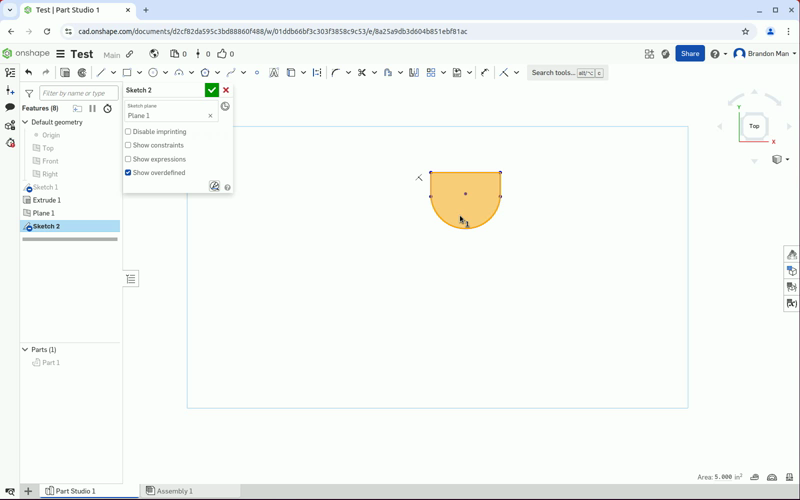
scroll(-6)
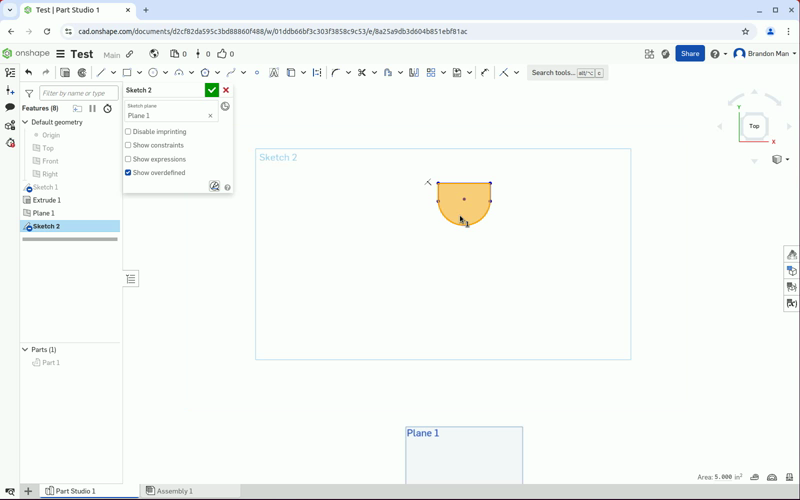
scroll(-6)
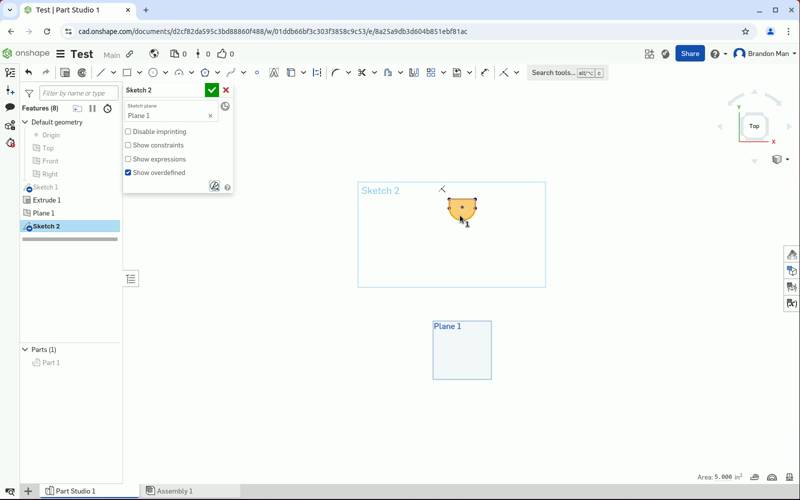
scroll(-6)
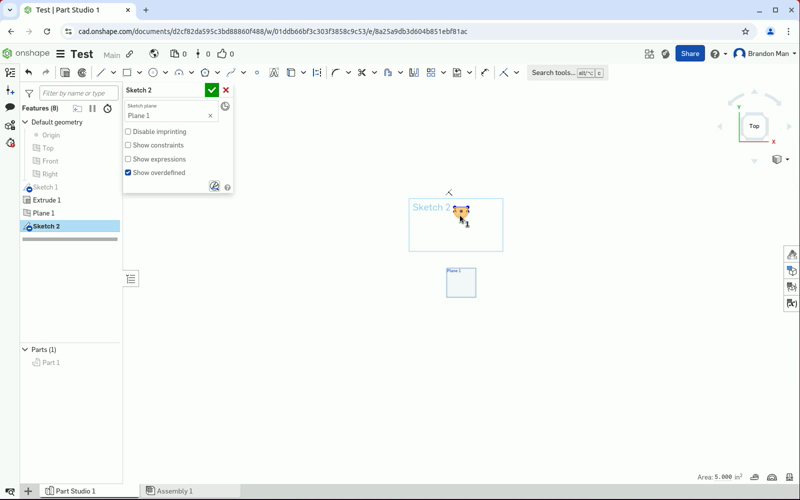
mouse_move(73, 352)
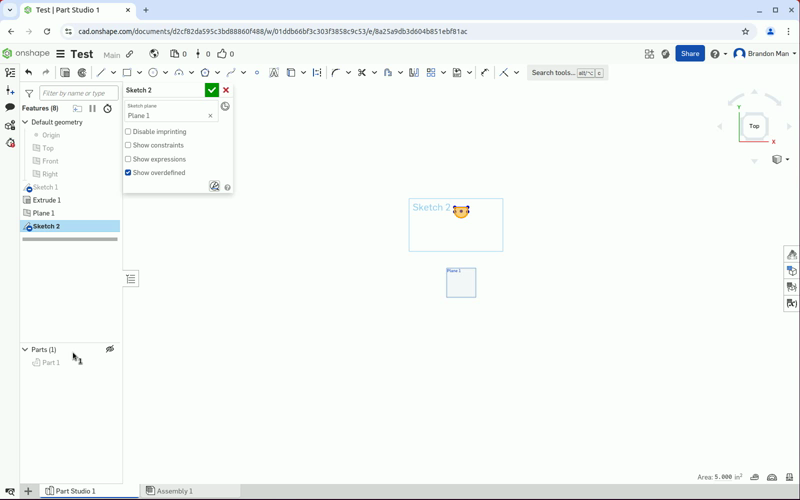
key(shift+y)
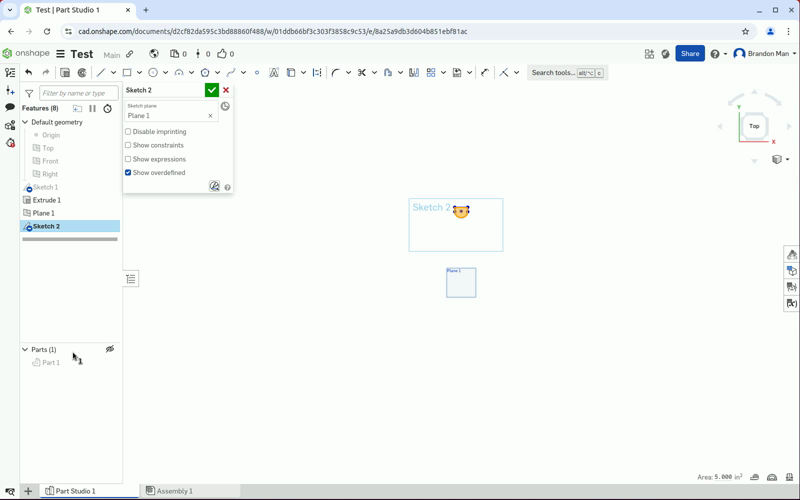
key(shift+e)
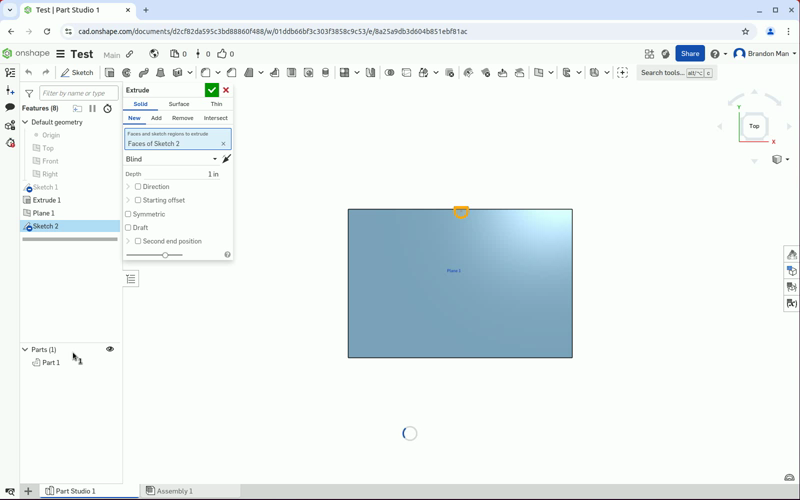
mouse_move(143, 106)
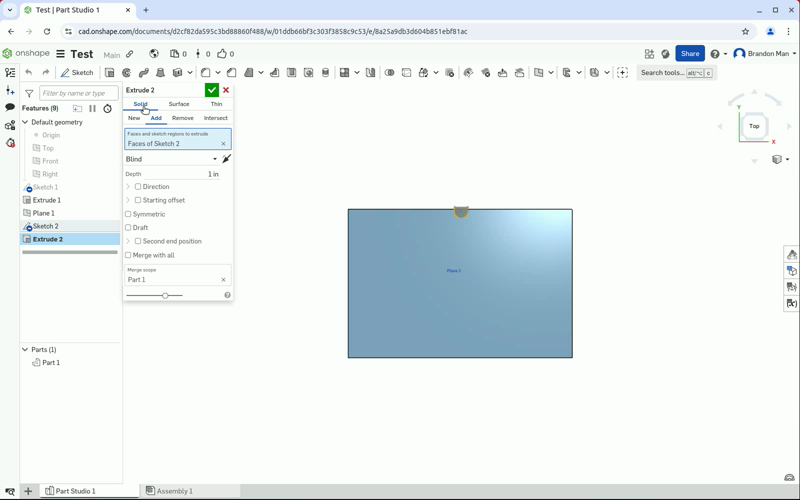
click(143, 106)
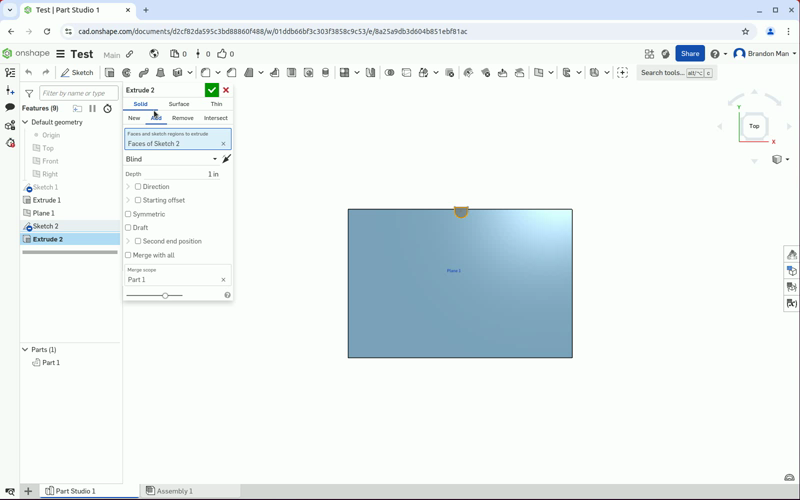
mouse_move(186, 120)
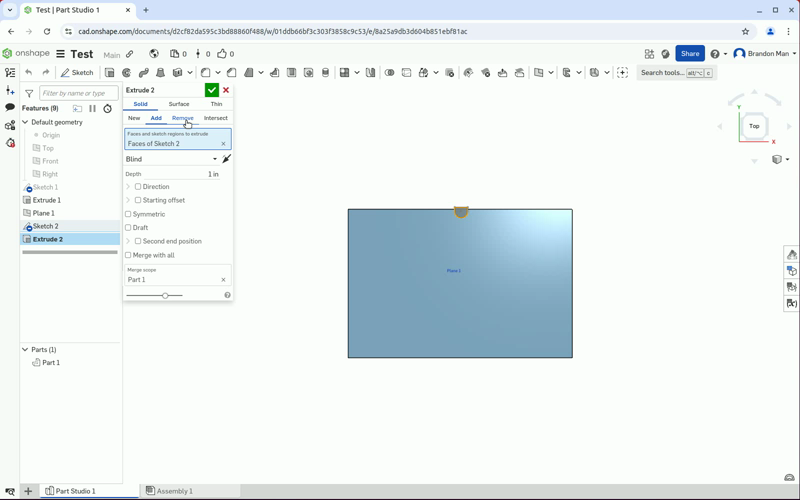
click(186, 120)
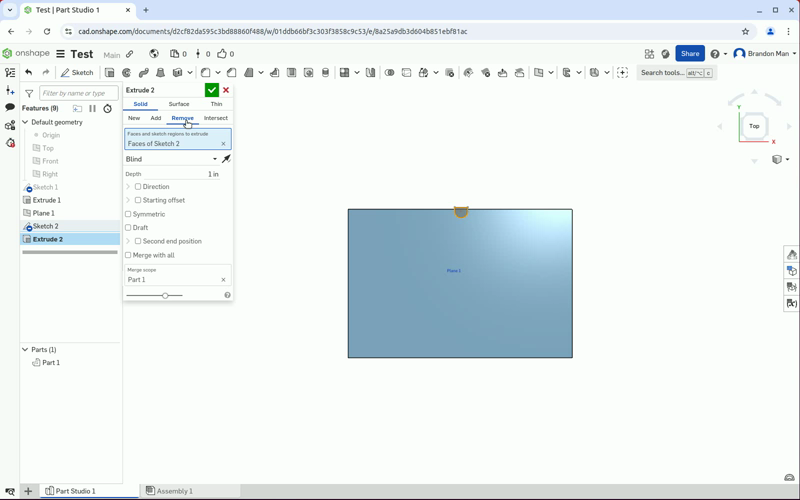
key(tab, 4)
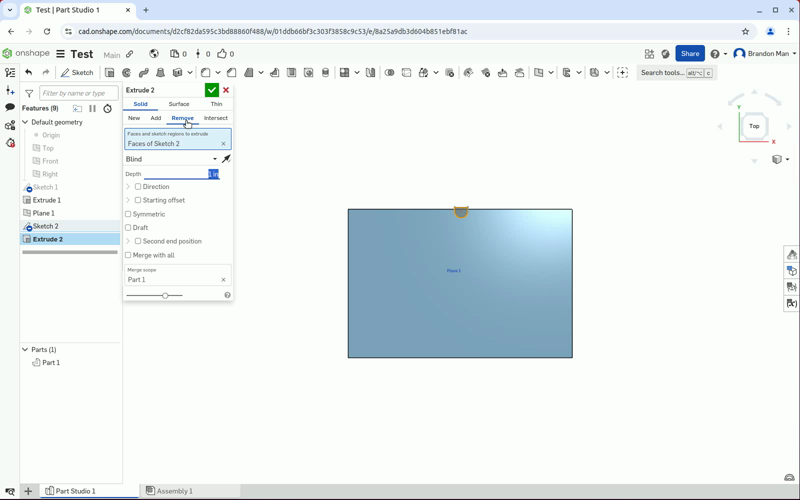
text(1.444)
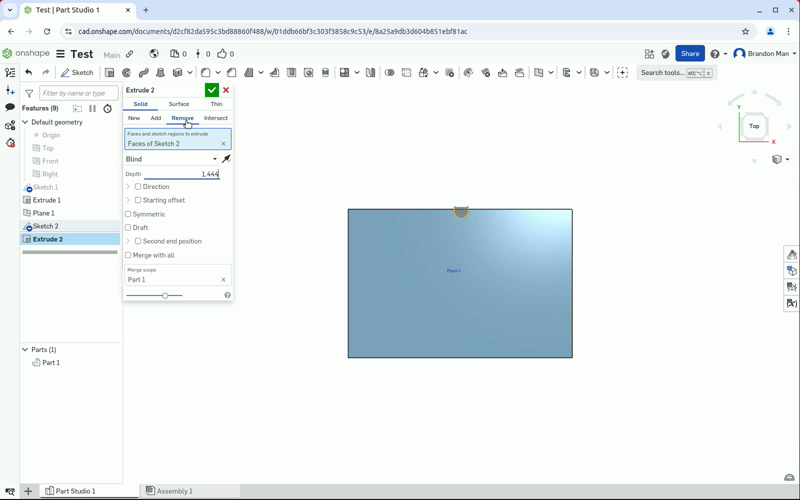
key(tab, 6)
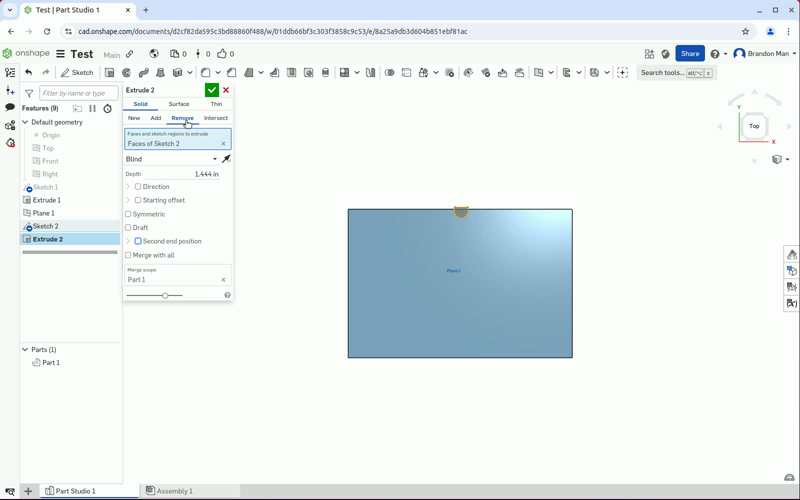
key(space)
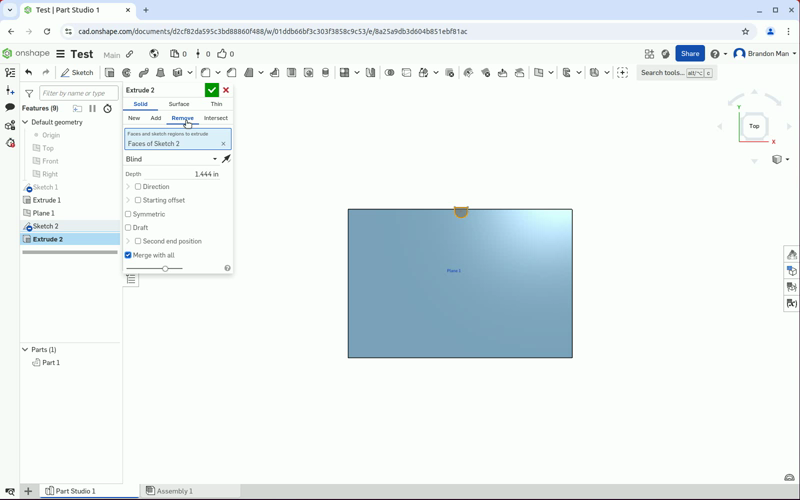
key(enter)
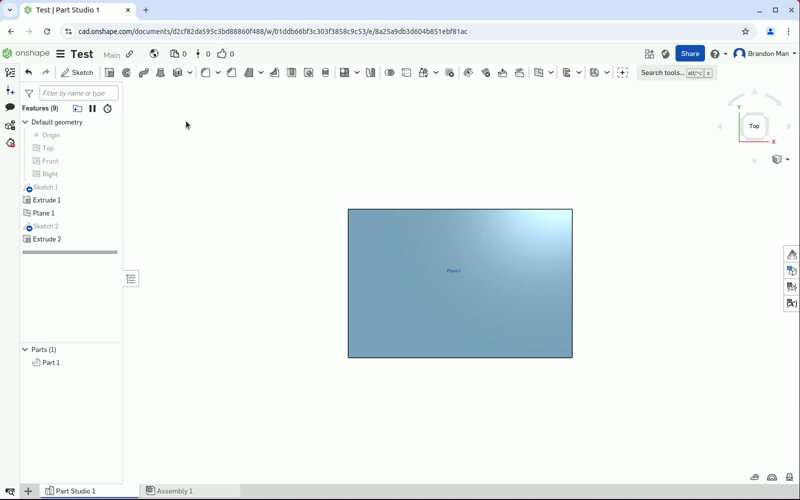
key(shift+h)
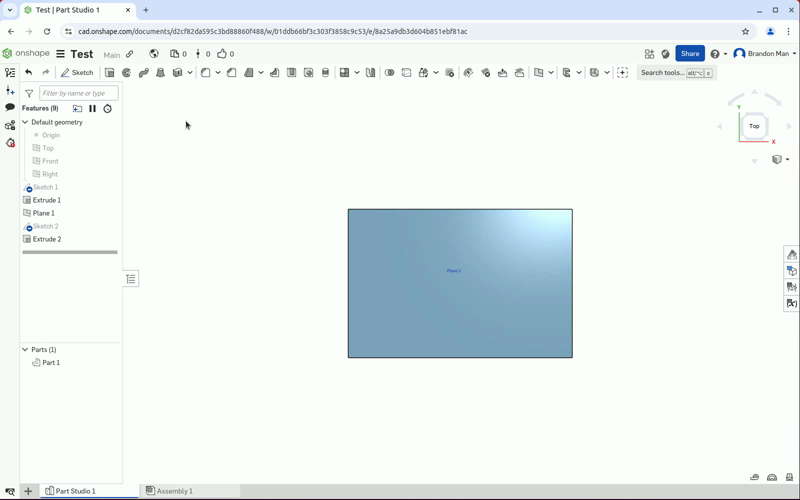
key(shift+h)
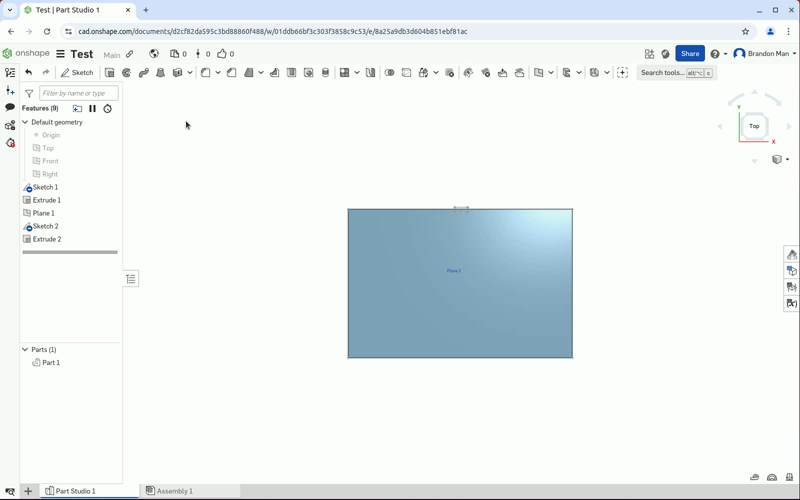
key(shift+7)
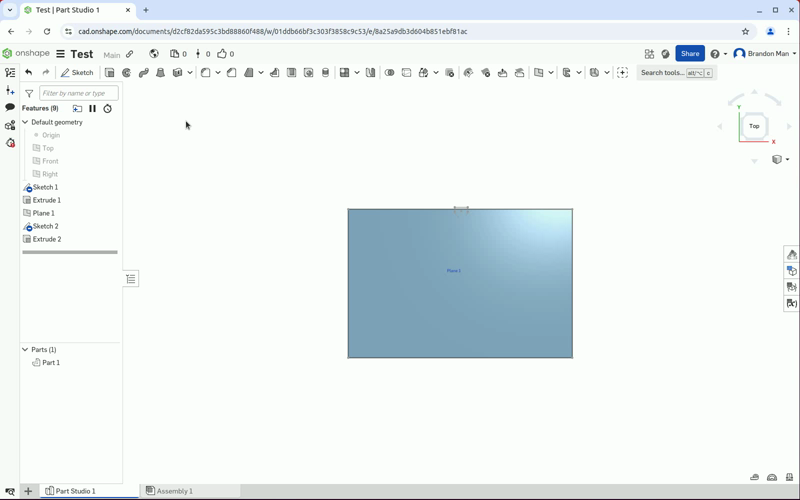
key(up, 3)
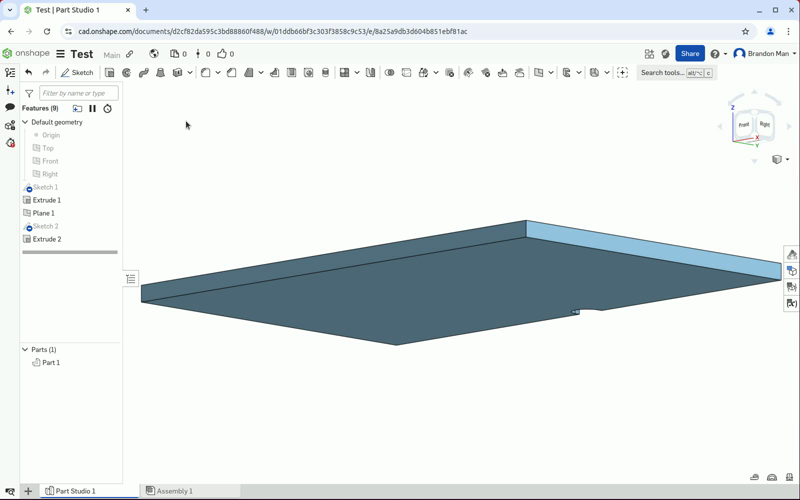
key(left, 3)
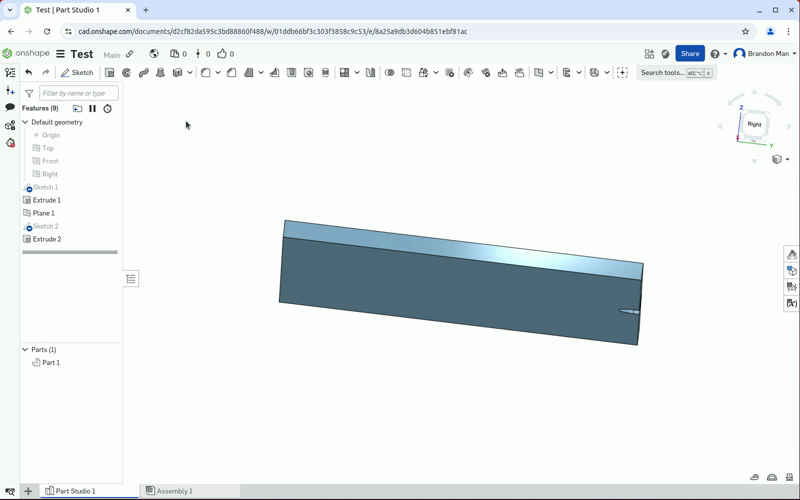
key(right, 3)
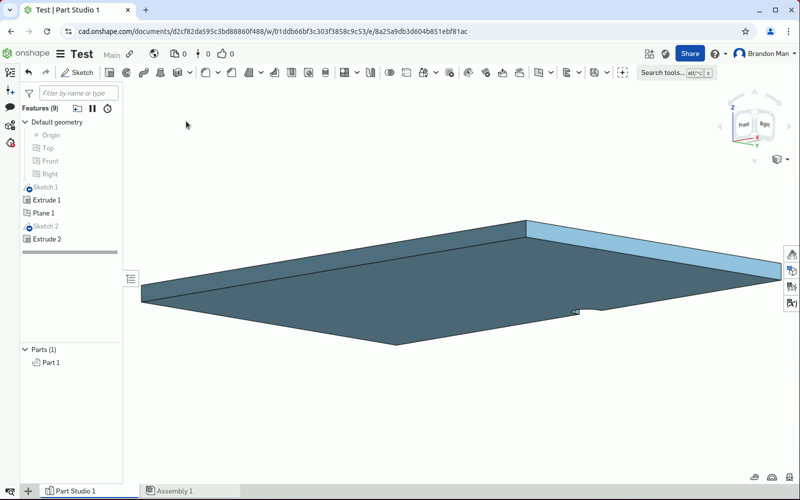
key(down, 3)
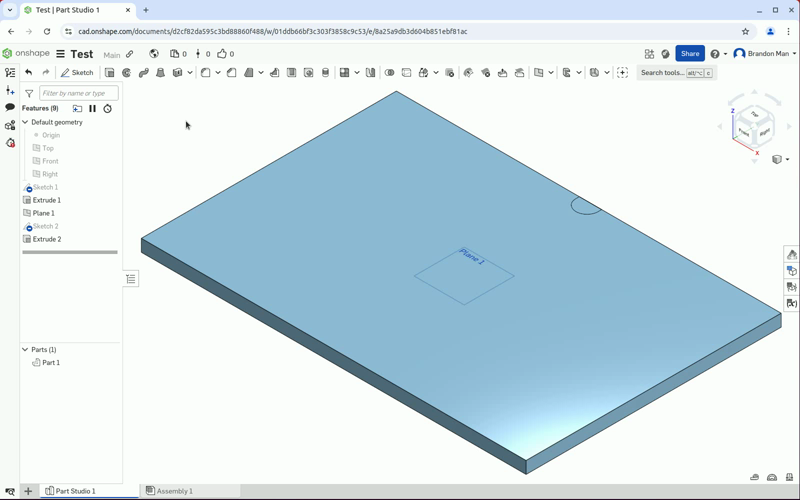
mouse_move(73, 189)
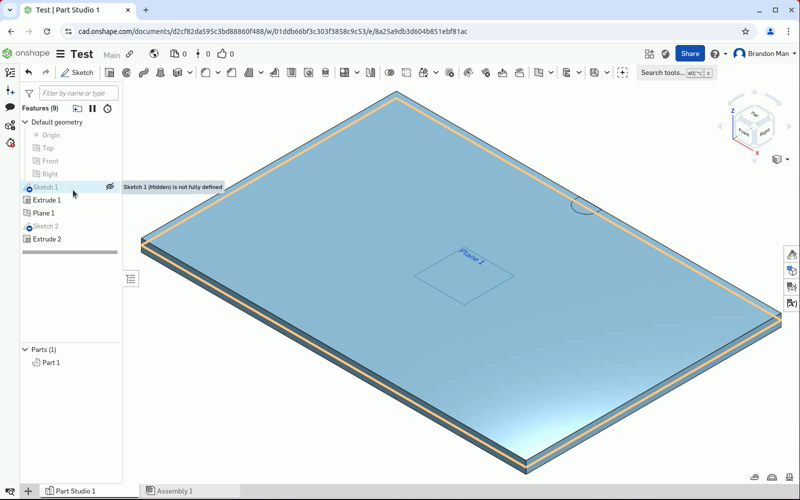
click(73, 189)